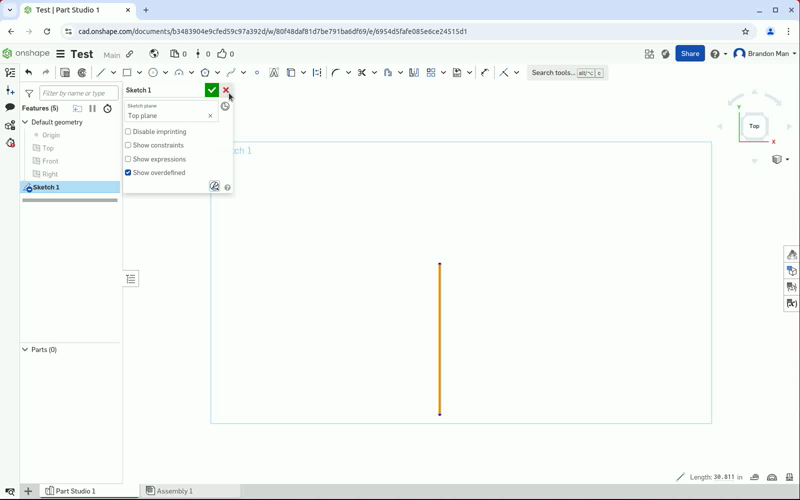
key(shift+h)
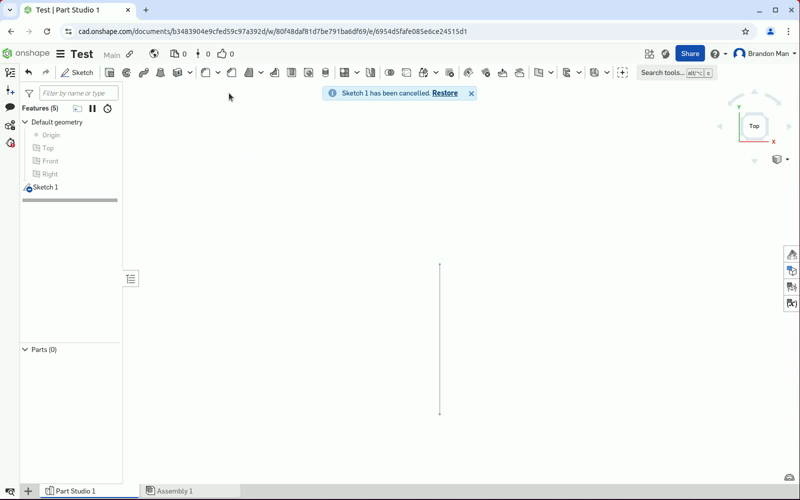
key(shift+s)
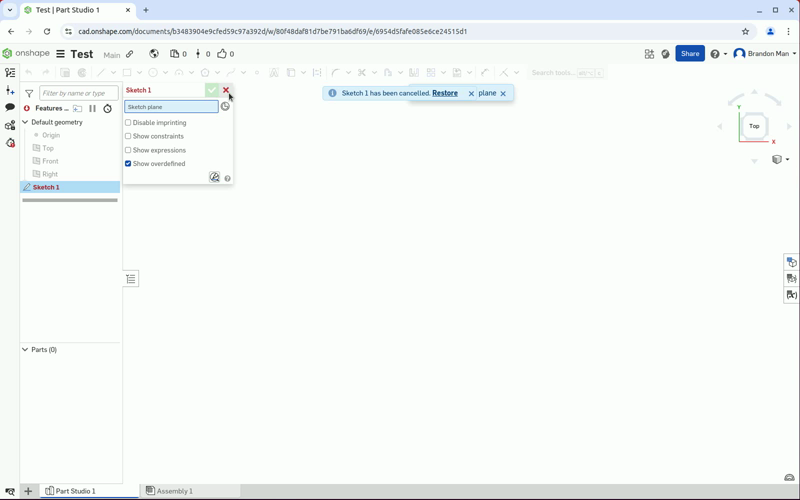
mouse_move(73, 150)
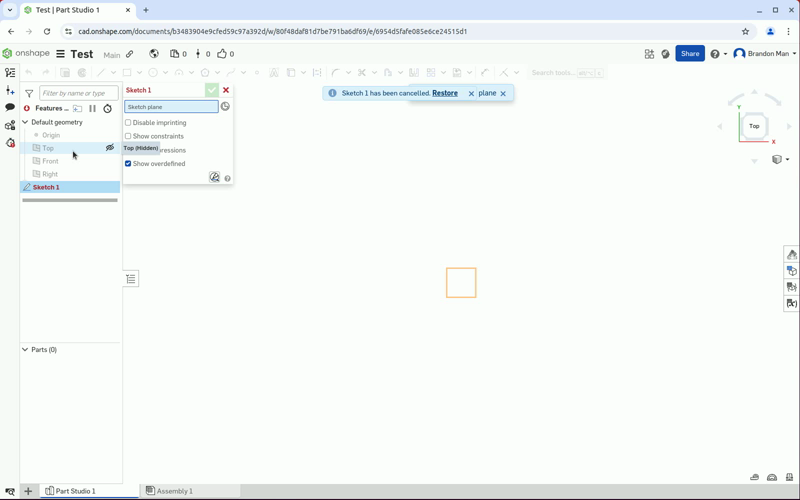
click(73, 150)
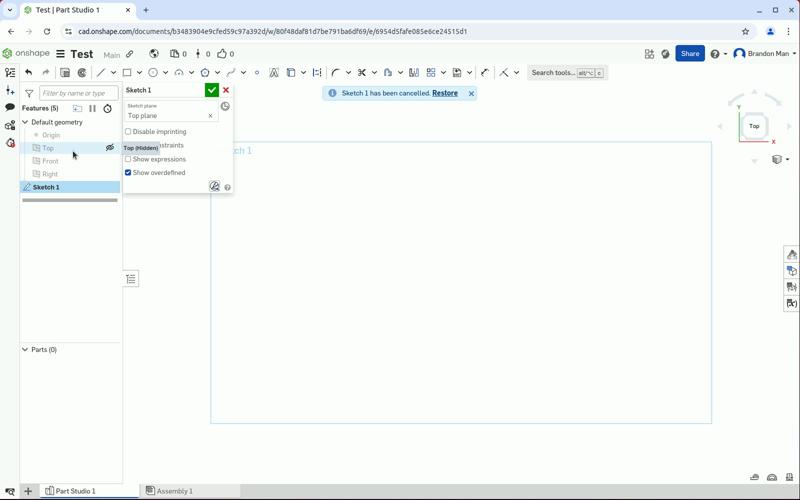
mouse_move(73, 352)
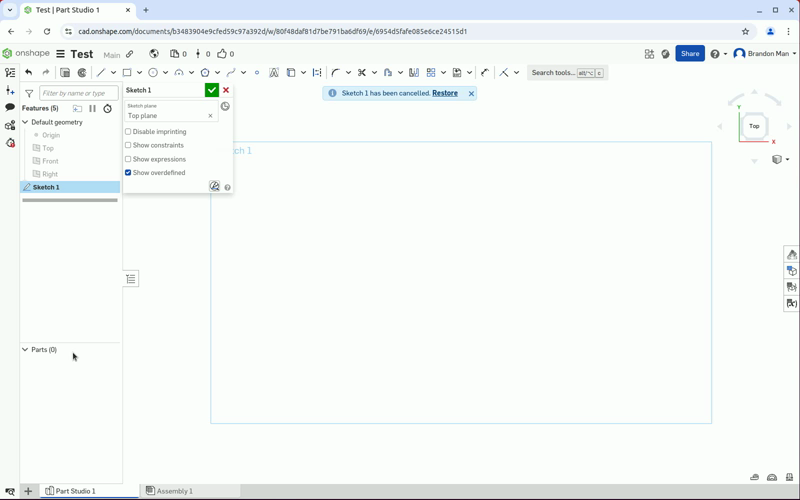
key(y)
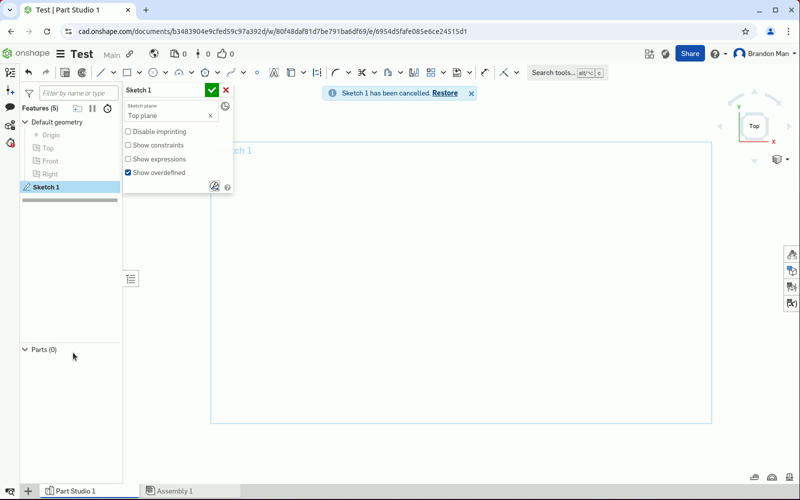
key(l)
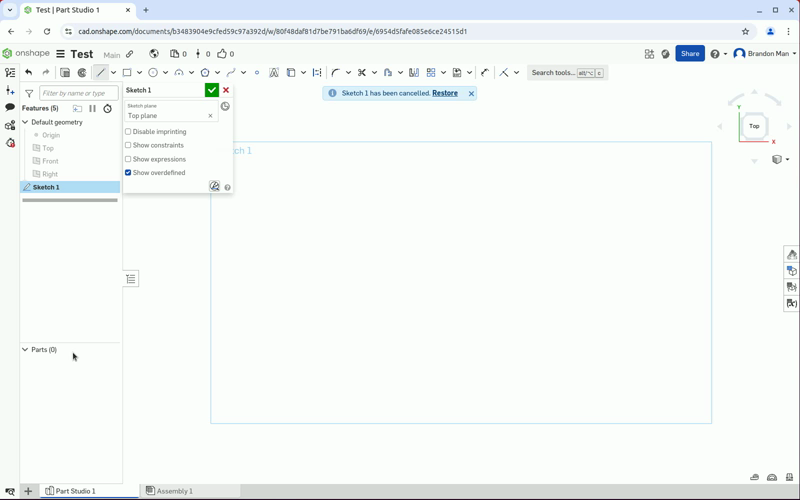
key_down(shift)
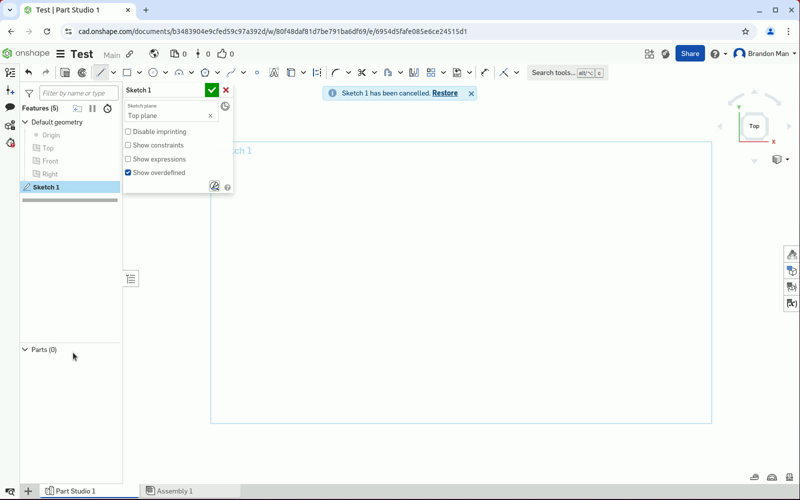
mouse_move(352, 224)
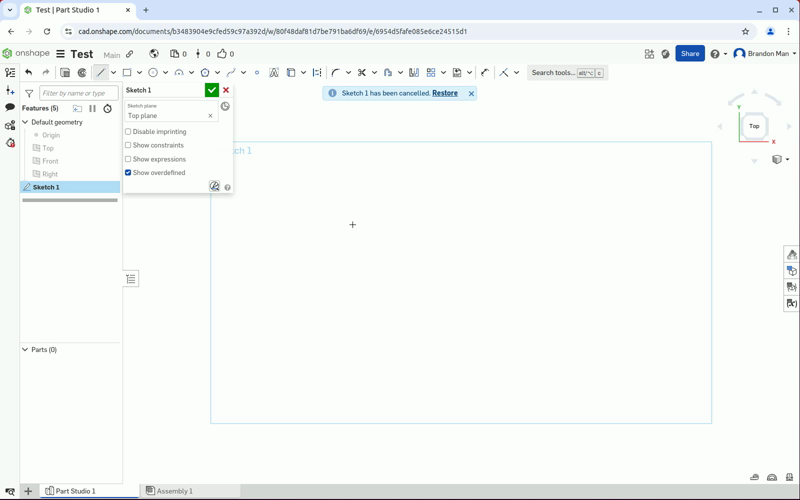
click(352, 224)
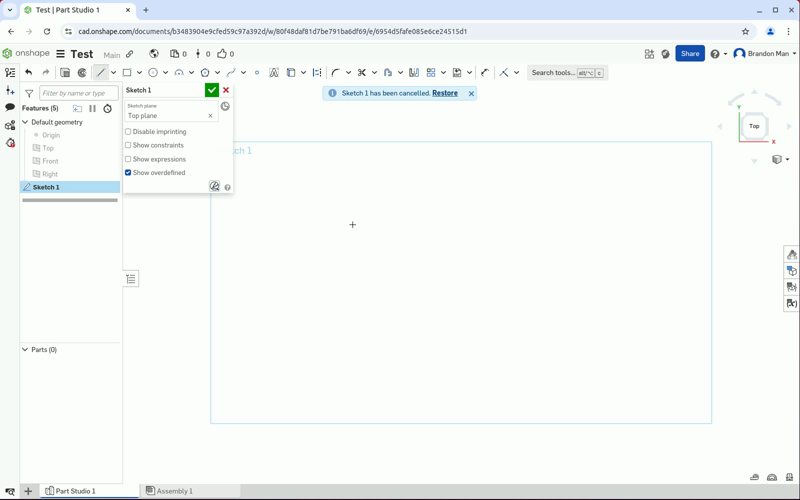
key_up(shift)
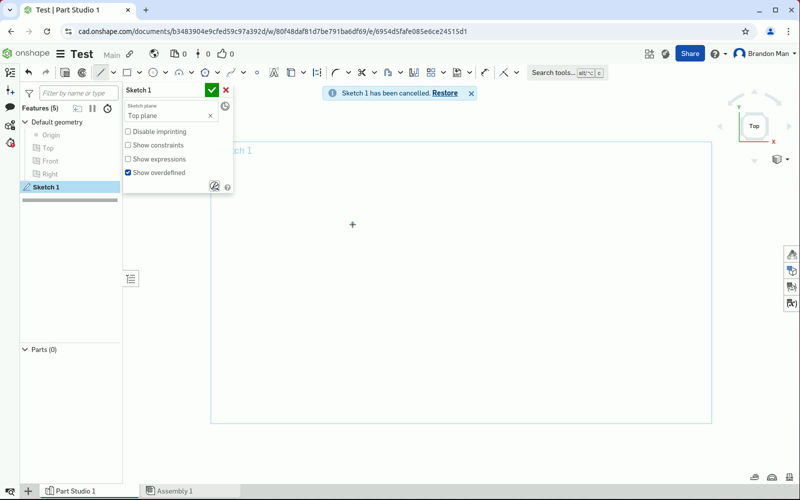
key_down(shift)
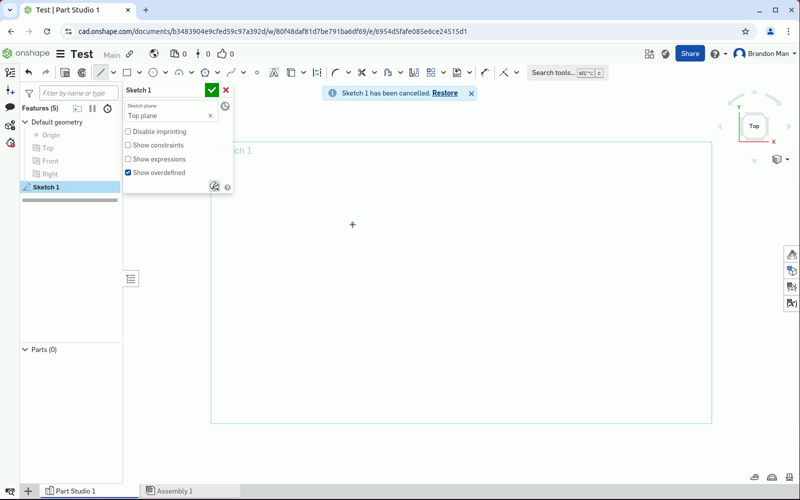
mouse_move(566, 224)
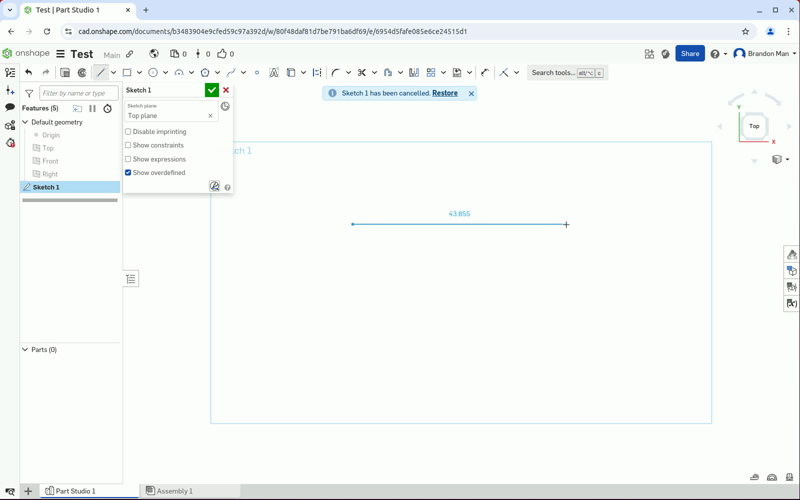
click(566, 224)
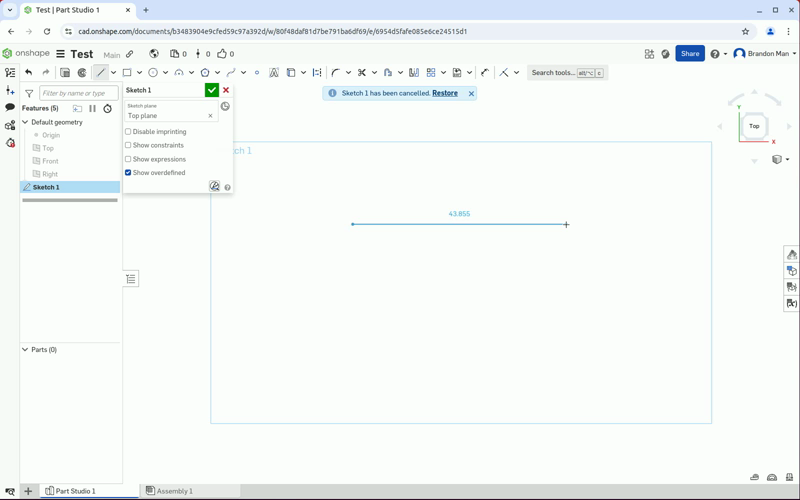
key_up(shift)
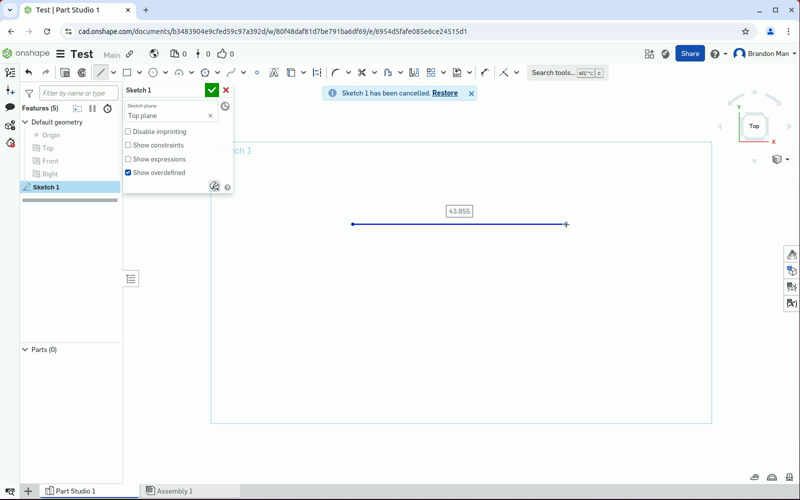
key_down(shift)
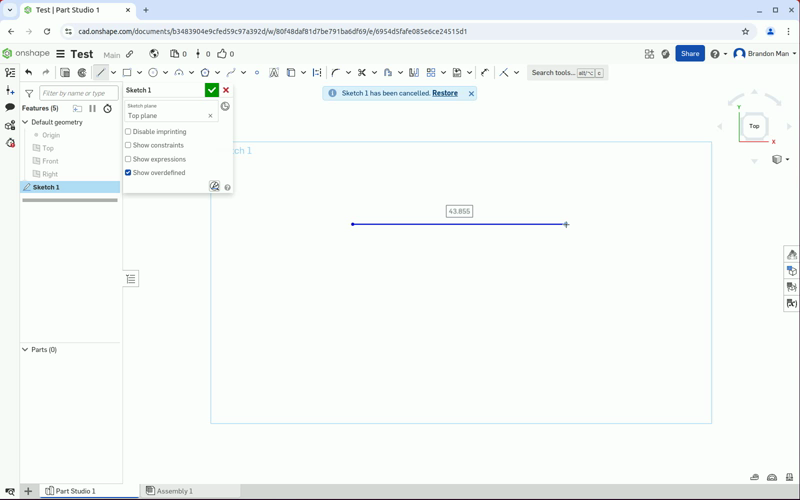
mouse_move(589, 224)
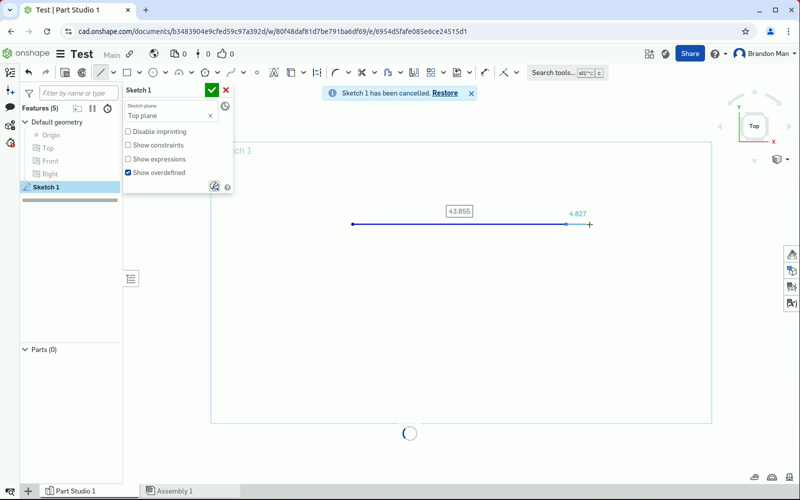
mouse_move(566, 170)
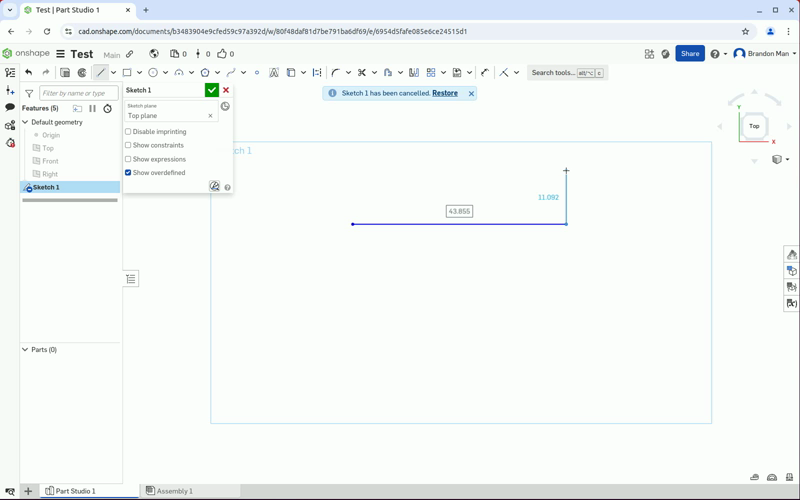
click(566, 170)
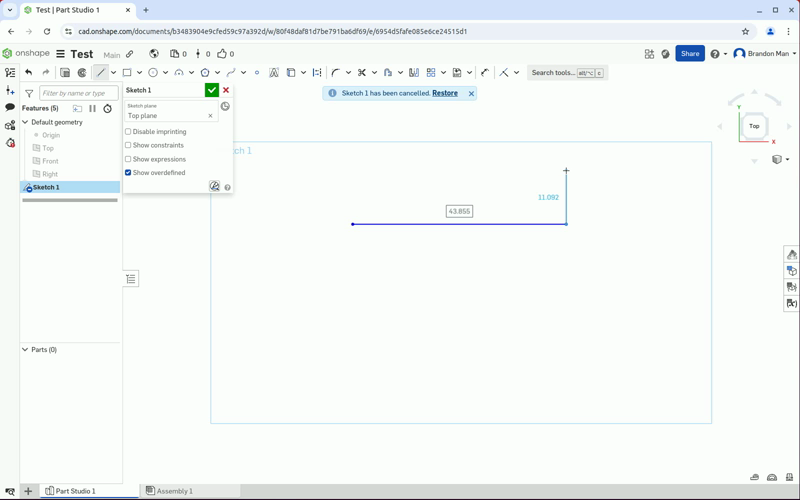
key_up(shift)
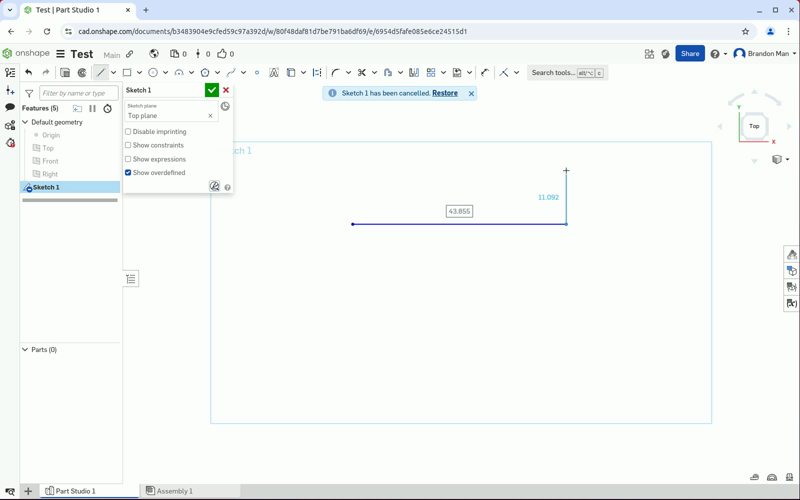
key_down(shift)
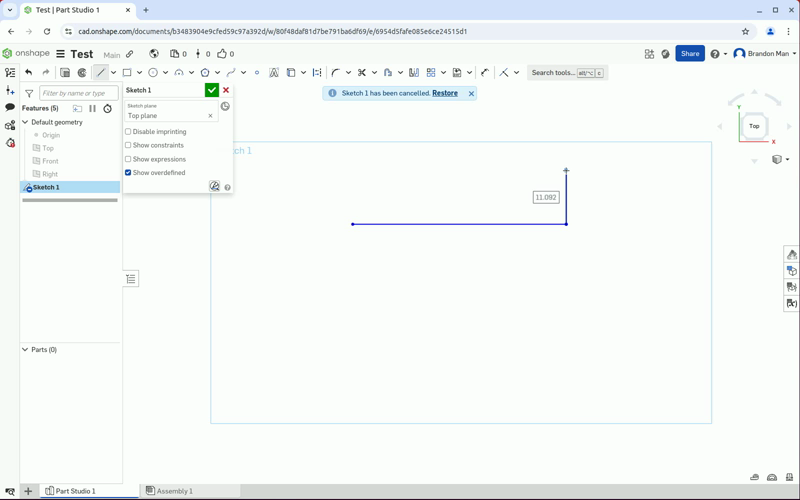
mouse_move(352, 170)
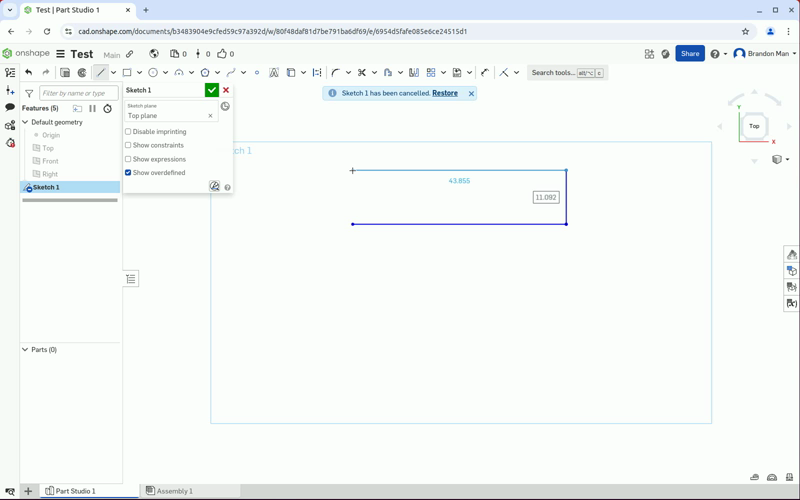
click(352, 170)
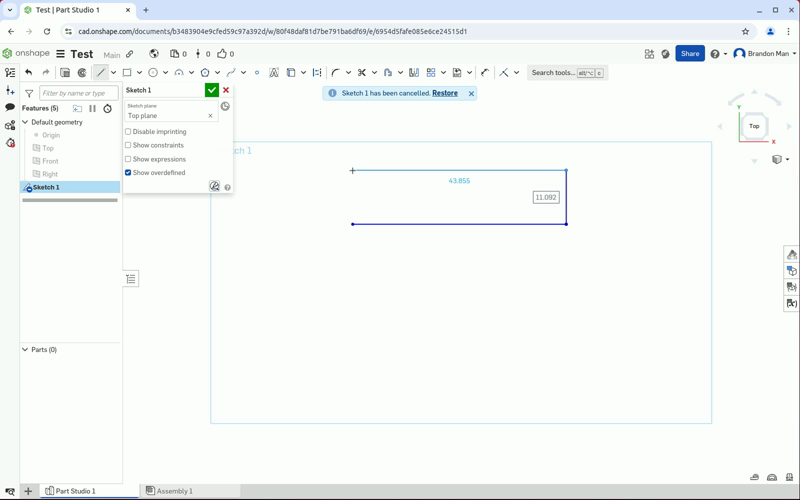
key_up(shift)
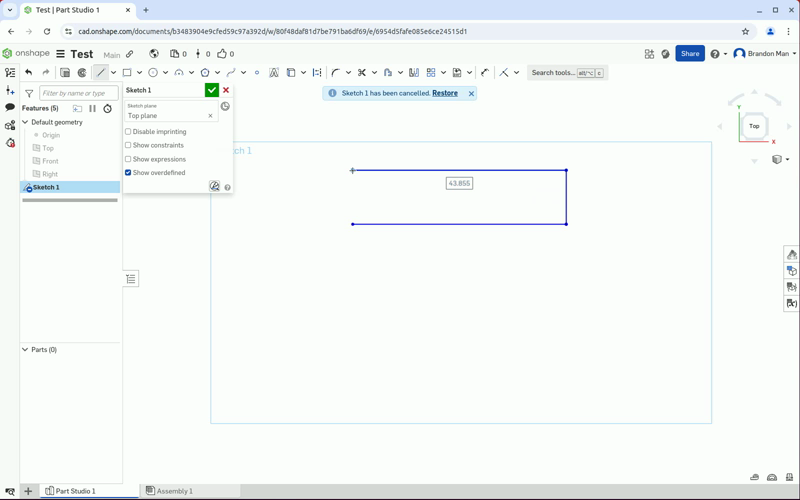
mouse_move(382, 170)
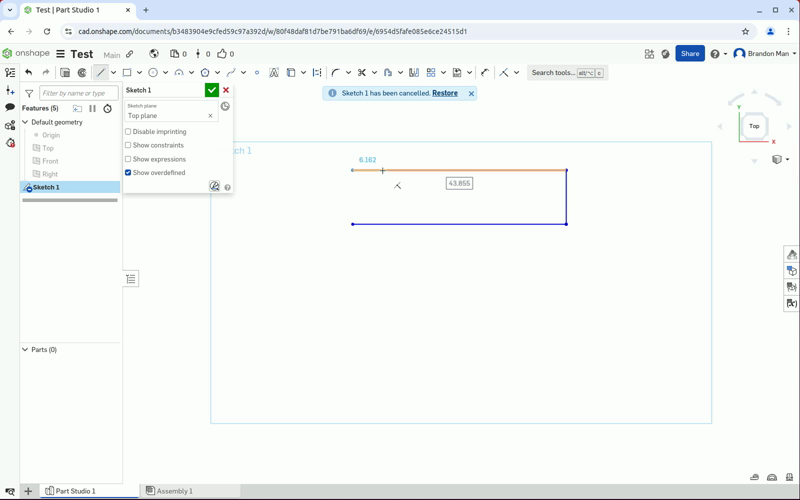
key_down(shift)
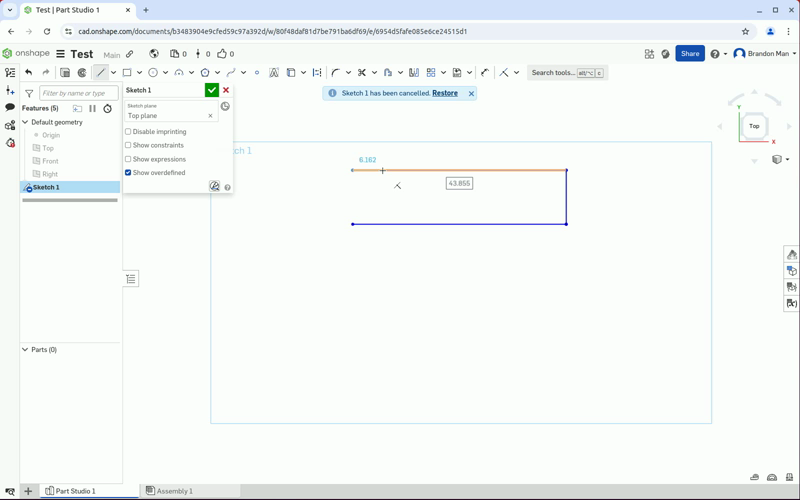
mouse_move(352, 224)
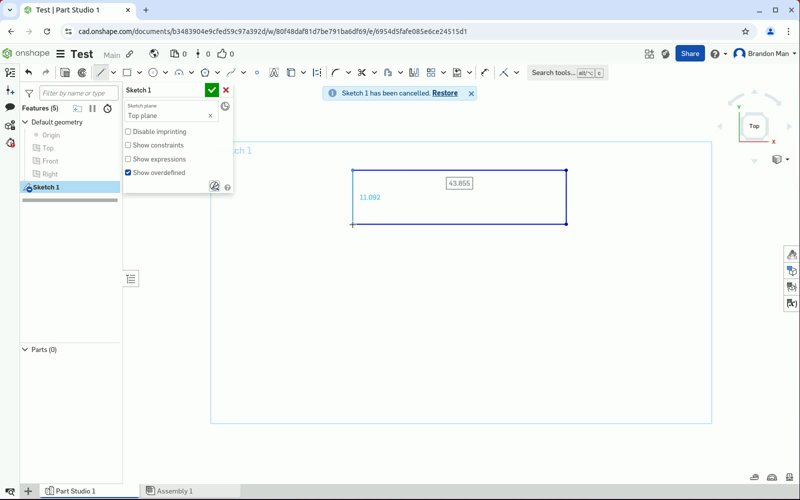
key_up(shift)
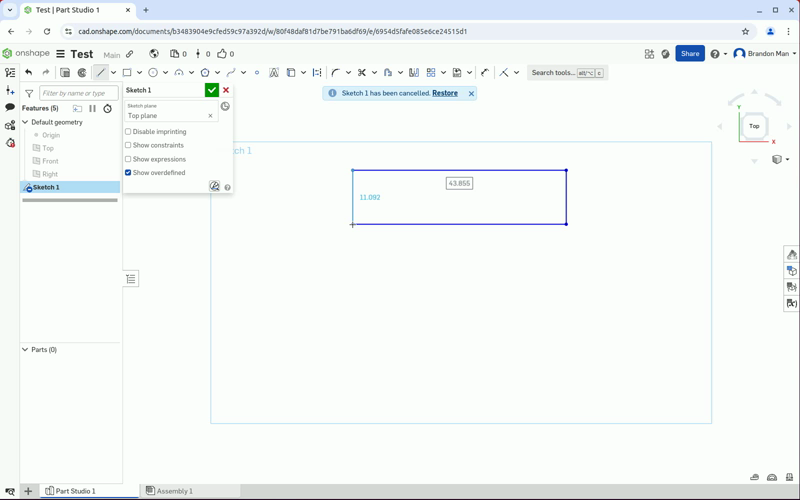
click(352, 224)
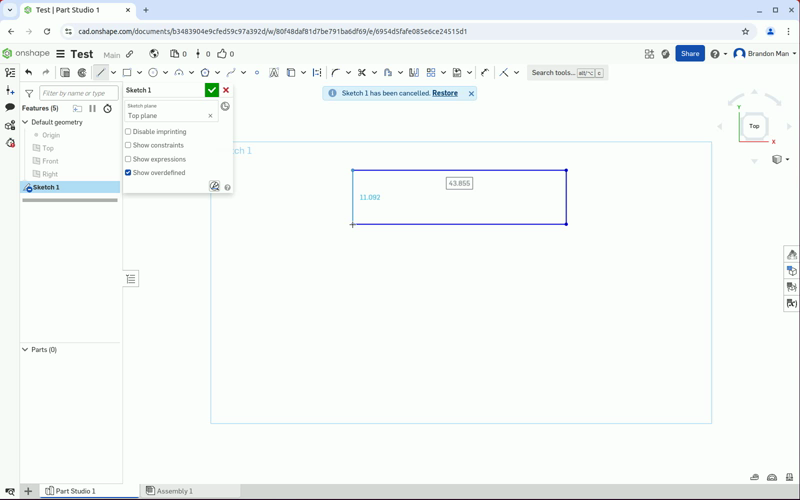
key(esc)
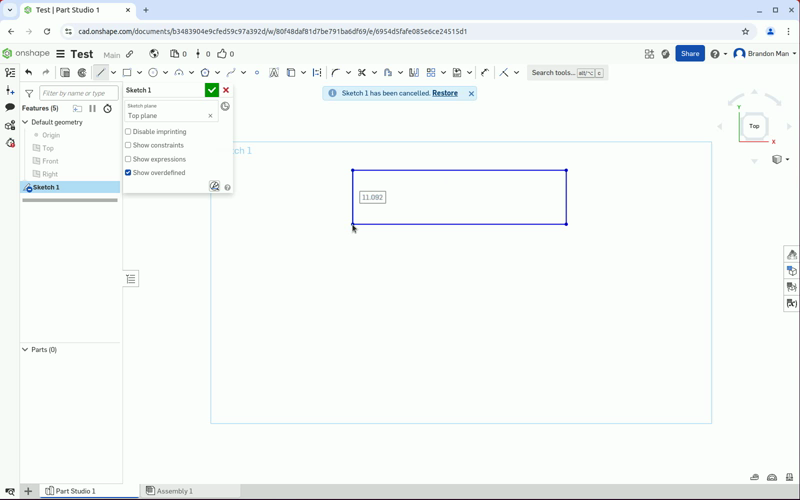
mouse_move(459, 208)
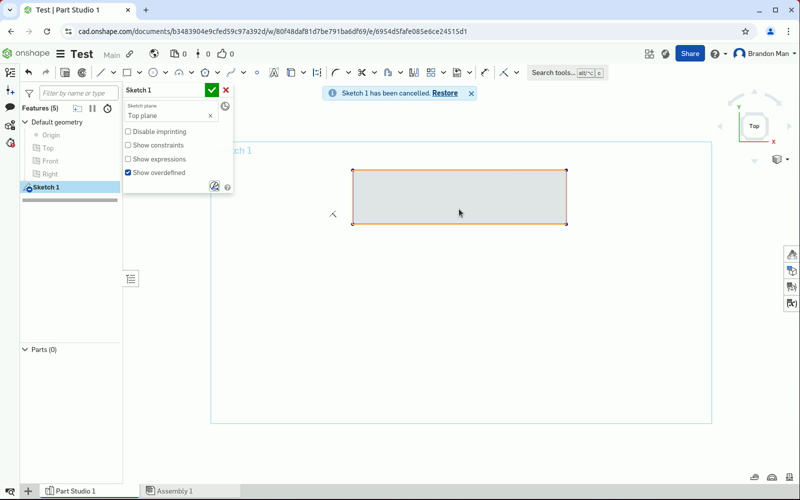
click(459, 208)
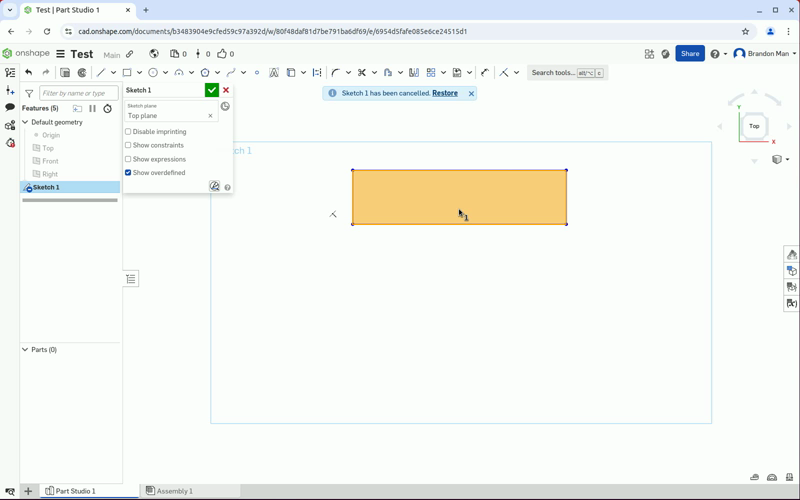
mouse_move(73, 352)
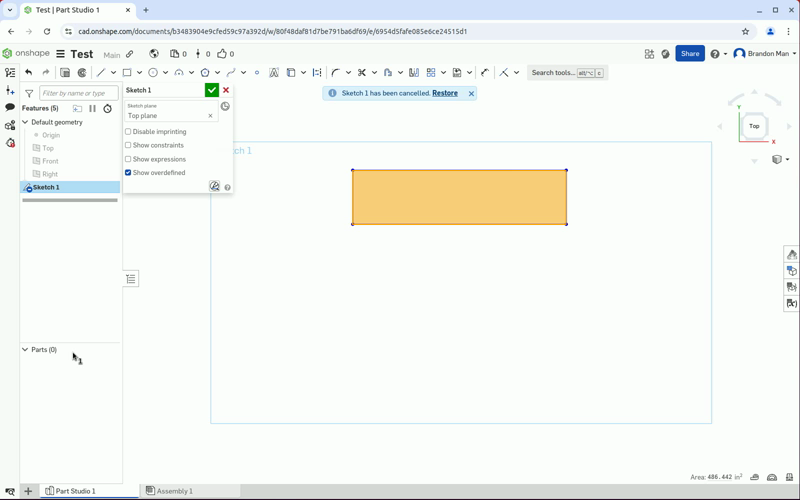
key(shift+y)
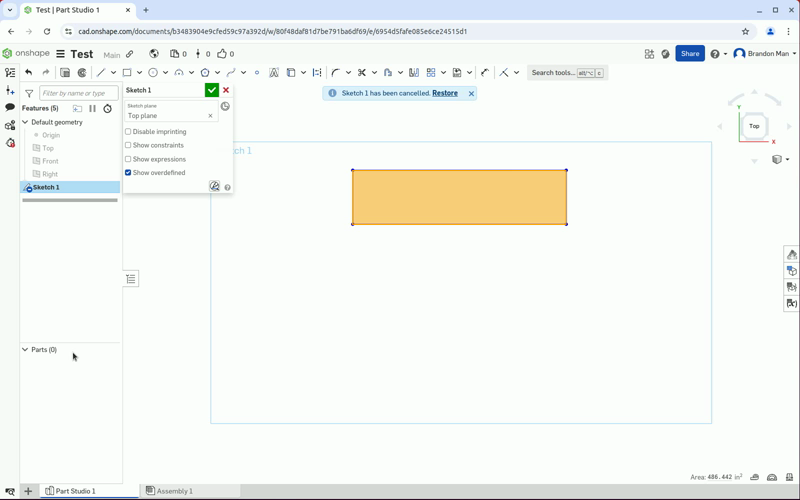
key(shift+e)
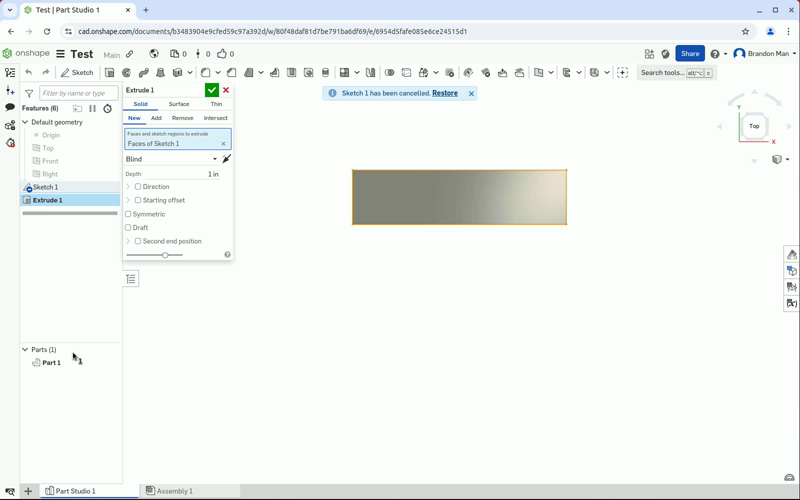
mouse_move(143, 106)
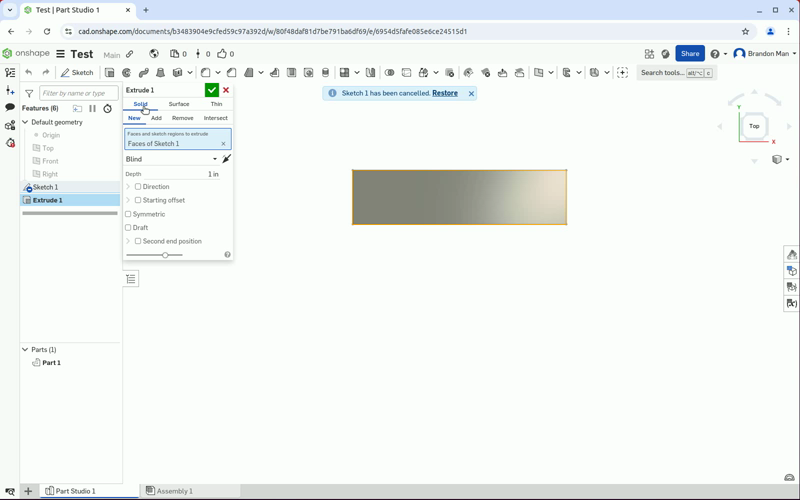
click(143, 106)
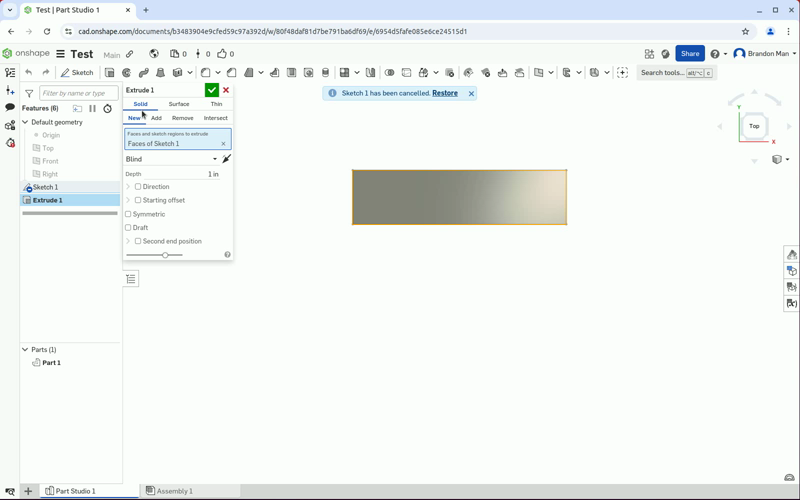
mouse_move(137, 120)
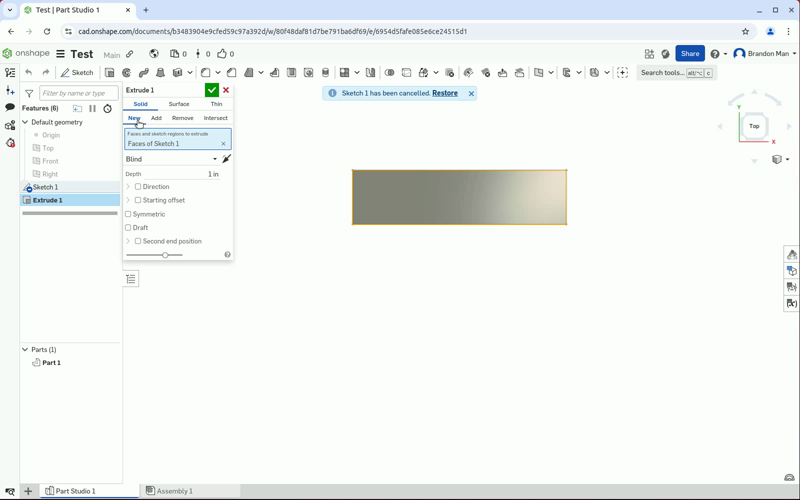
click(137, 120)
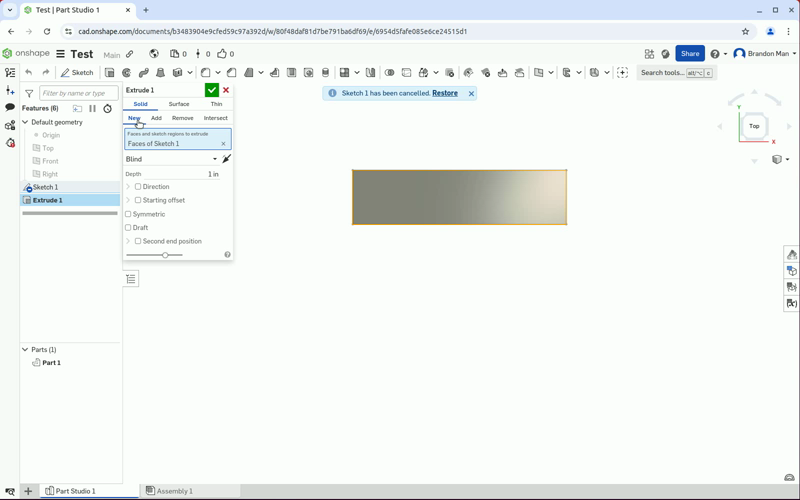
key(tab, 4)
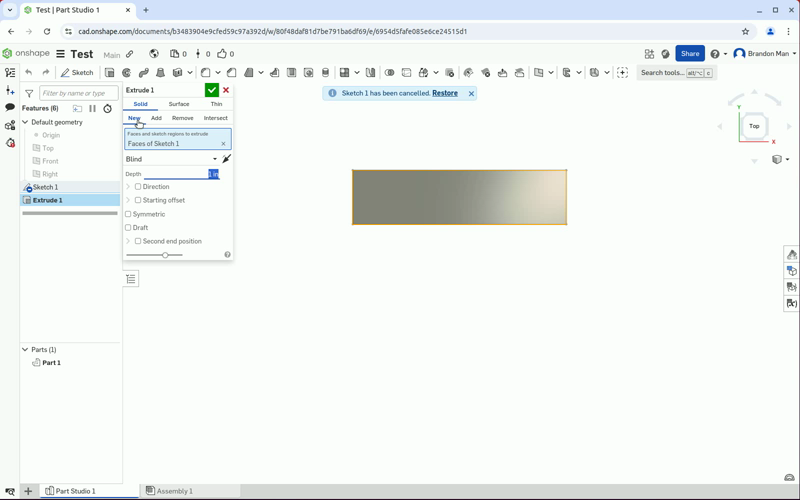
text(15.405)
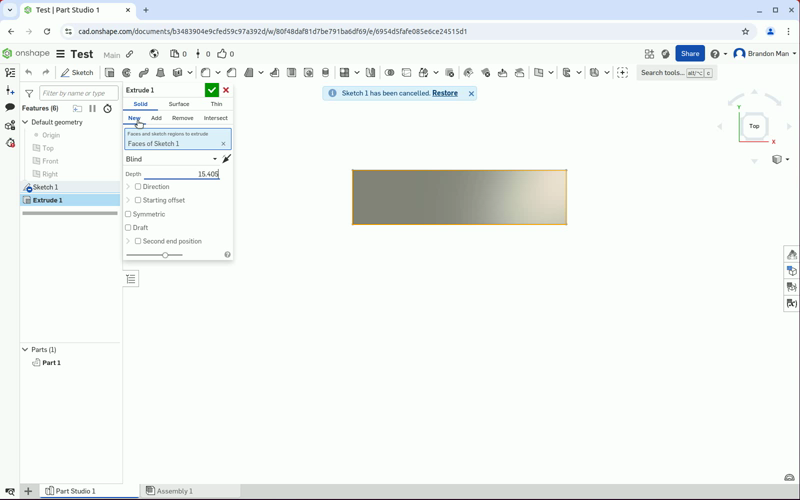
key(enter)
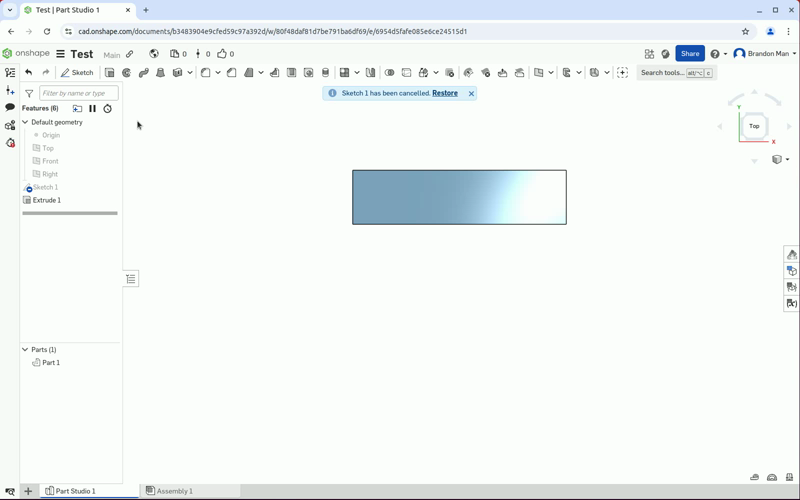
key(shift+h)
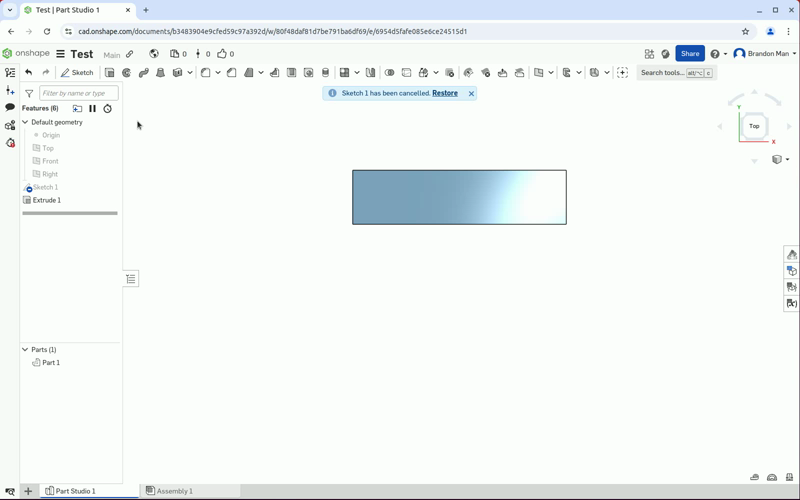
key(shift+h)
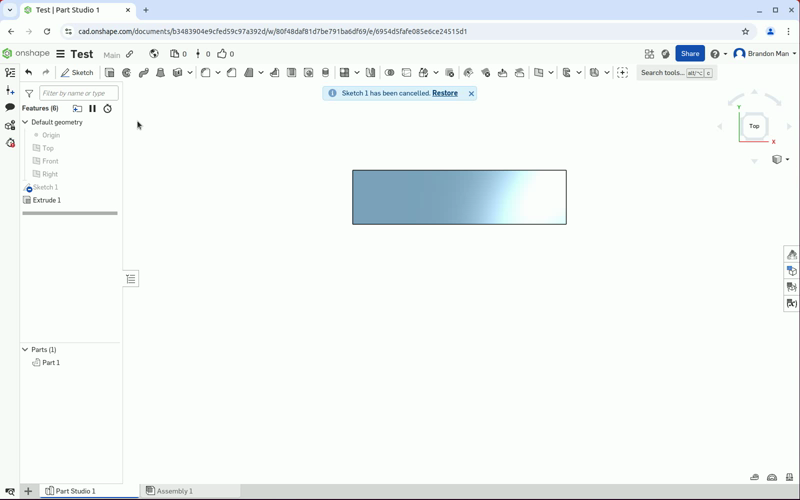
mouse_move(73, 189)
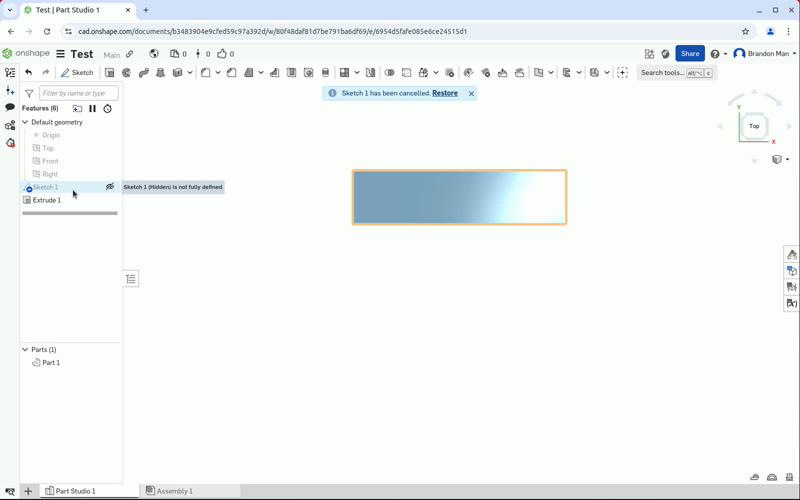
click(73, 189)
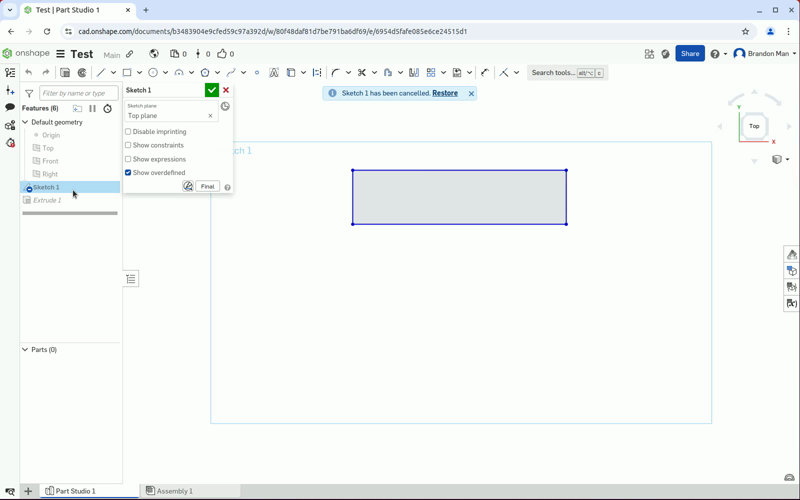
mouse_move(229, 92)
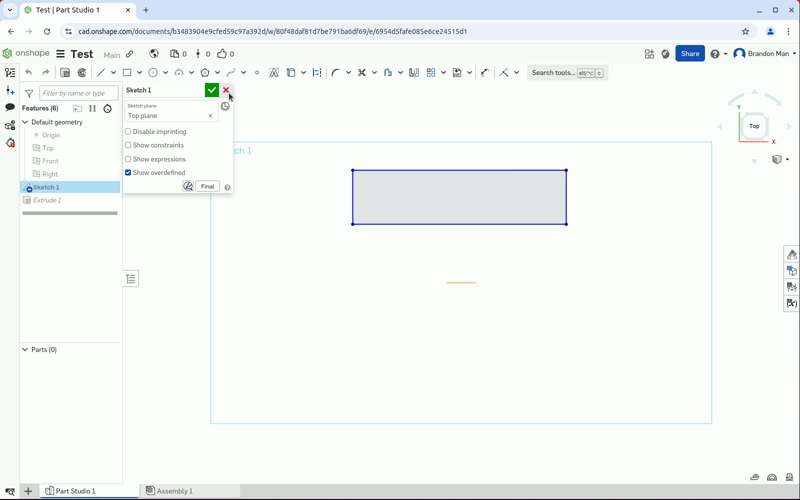
click(229, 92)
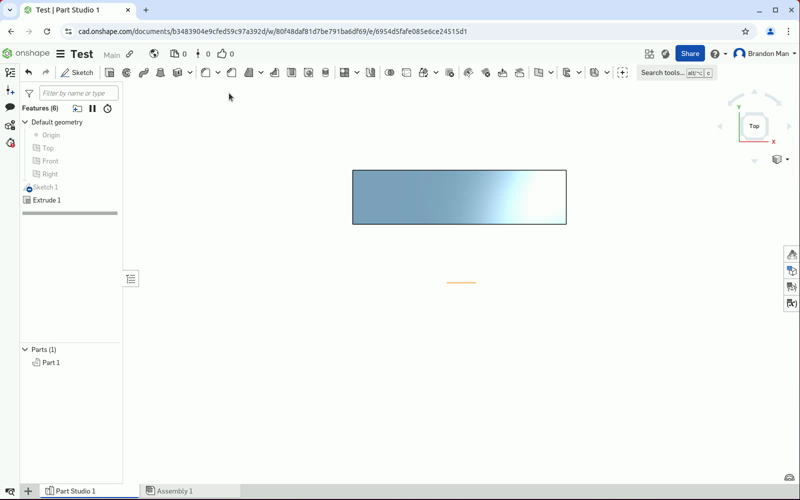
mouse_move(541, 75)
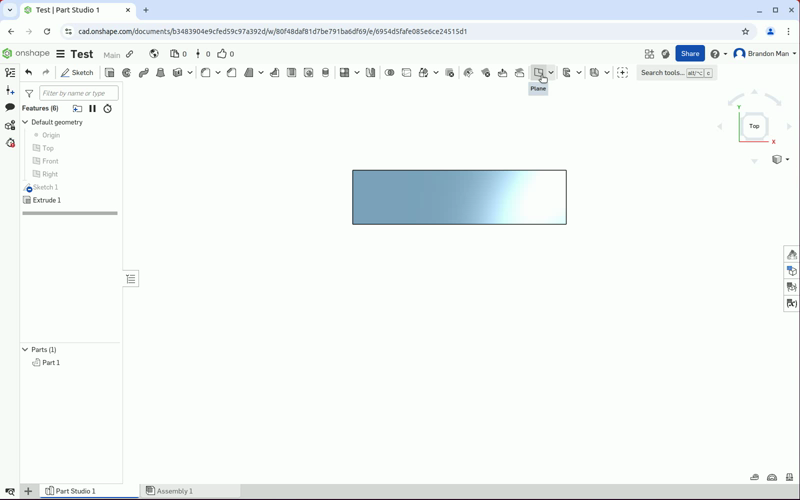
click(541, 75)
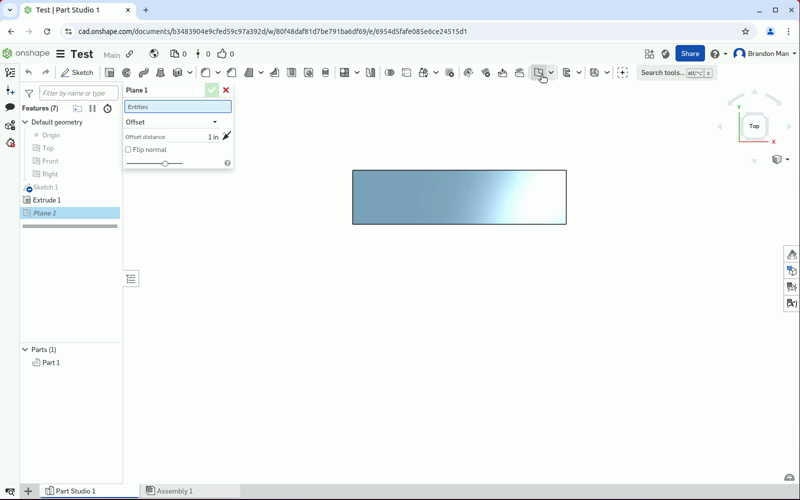
mouse_move(73, 150)
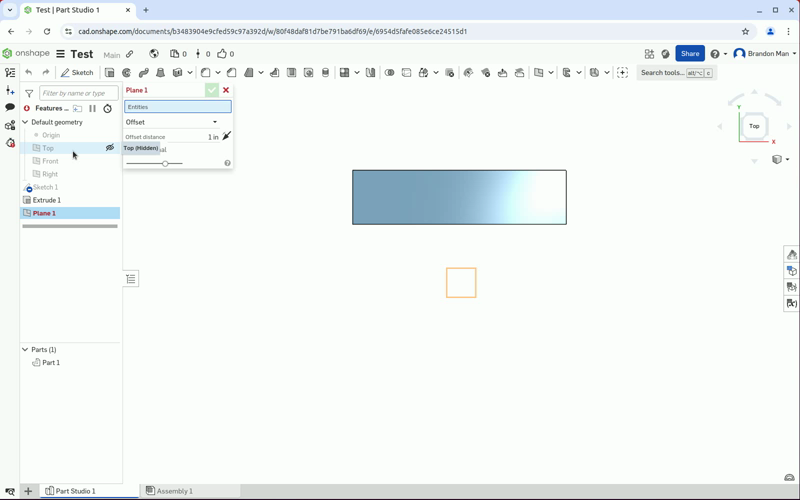
click(73, 150)
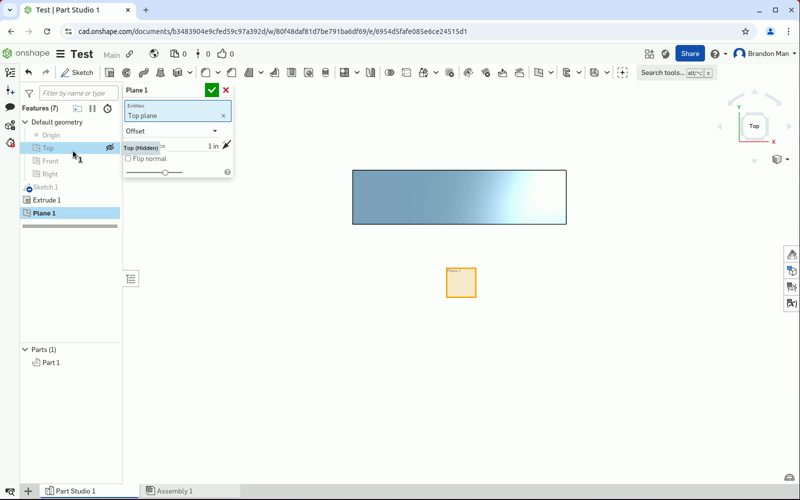
key(tab, 2)
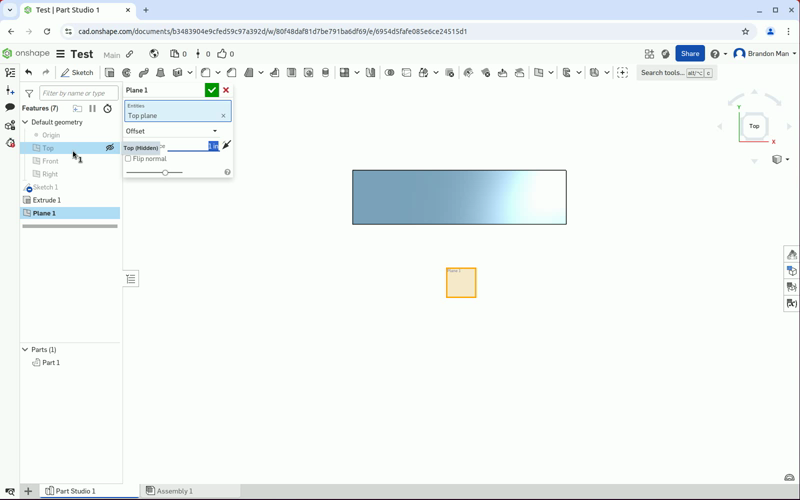
text(15.405)
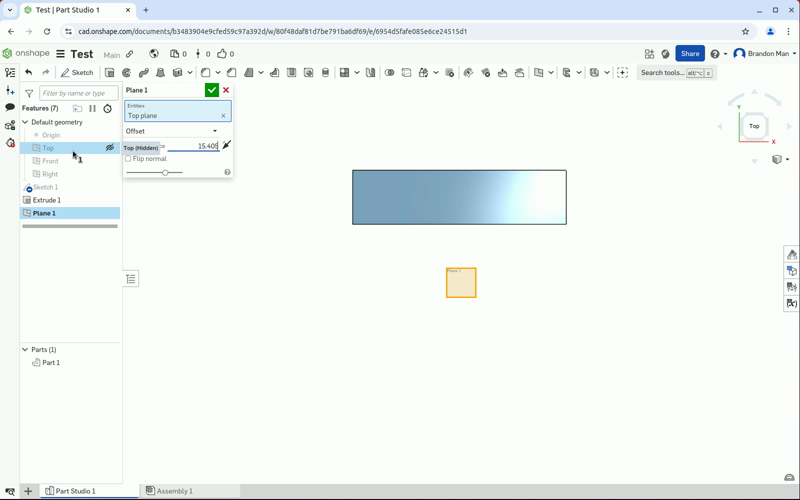
key(enter, 2)
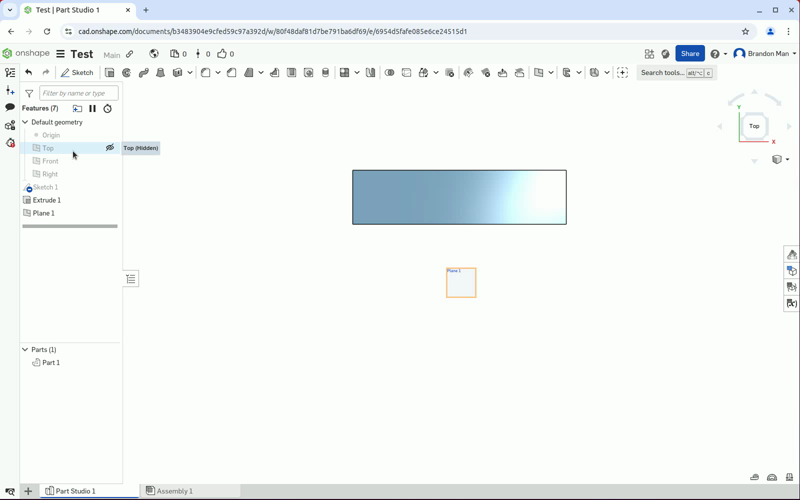
key(shift+s)
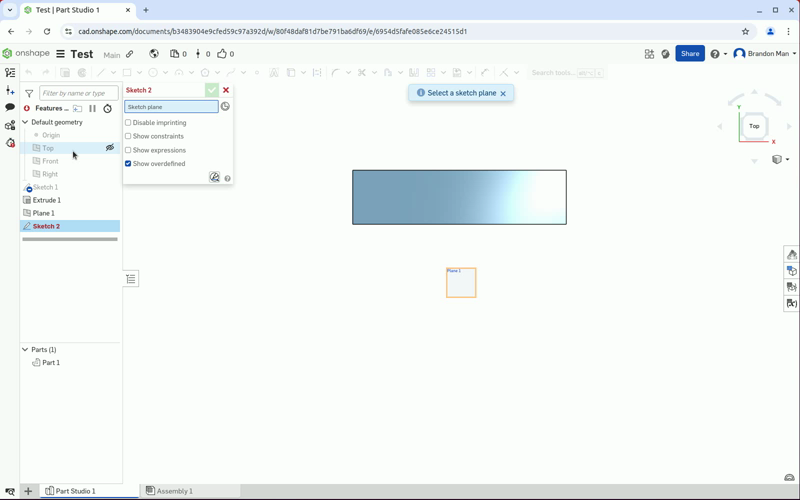
mouse_move(73, 215)
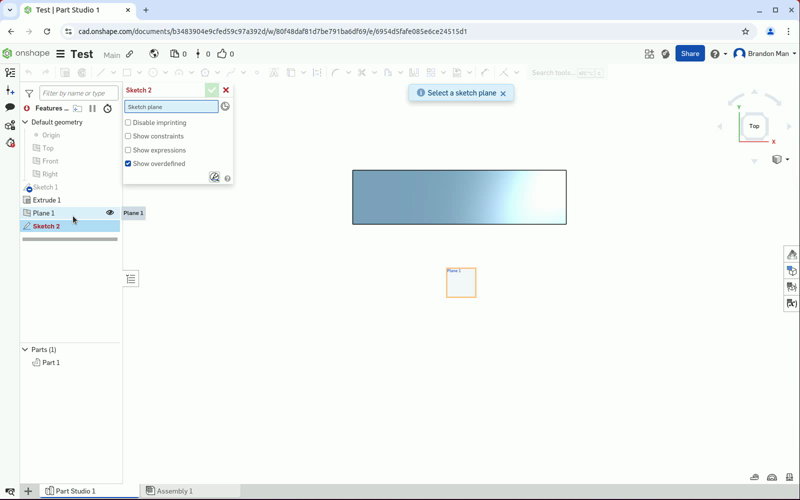
click(73, 215)
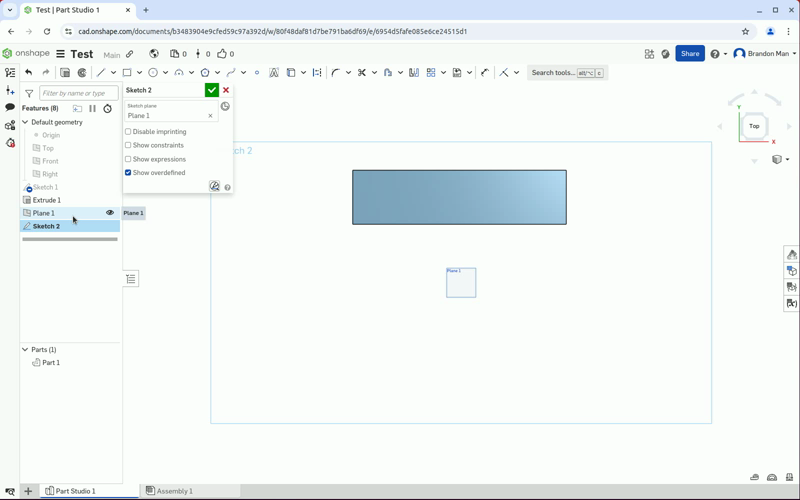
mouse_move(73, 352)
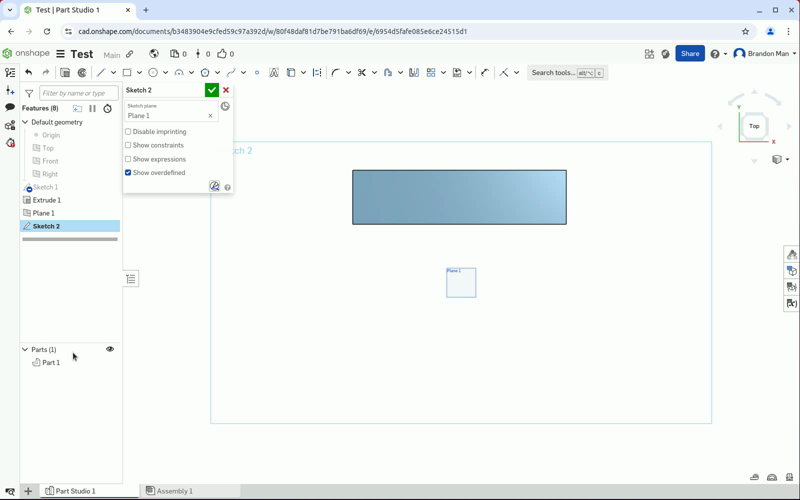
key(y)
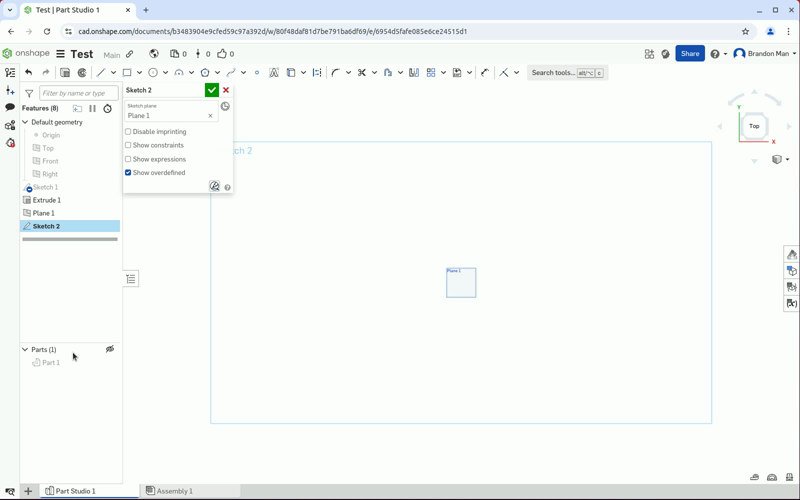
key(l)
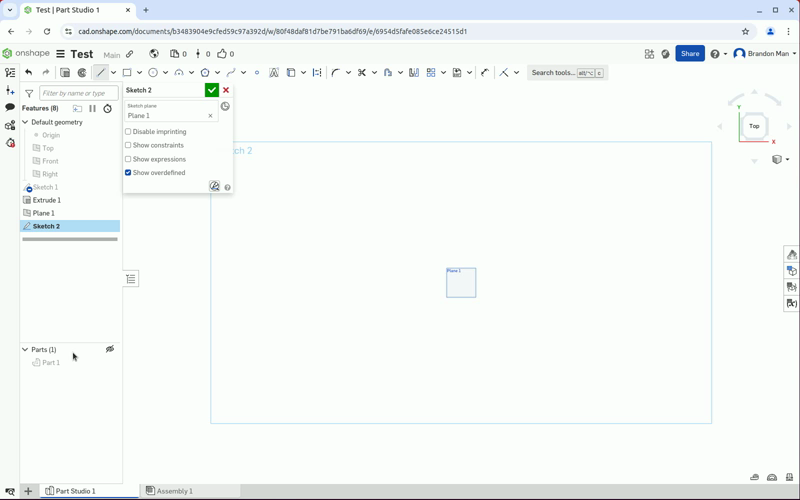
key_down(shift)
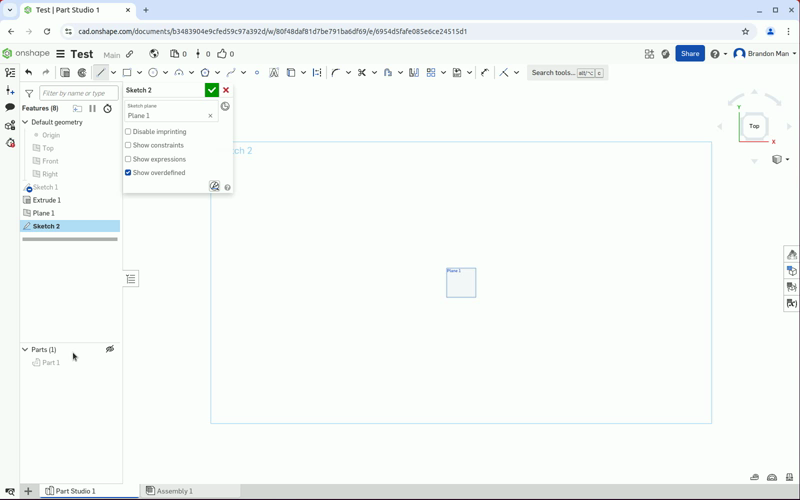
mouse_move(502, 224)
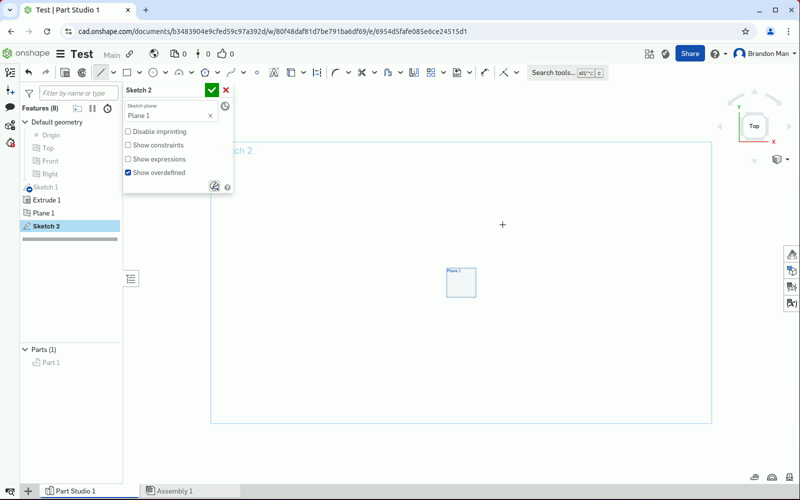
click(502, 224)
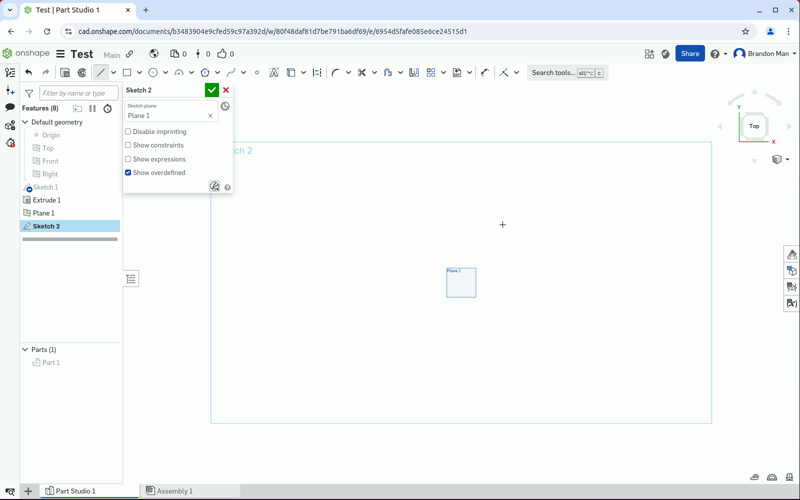
key_up(shift)
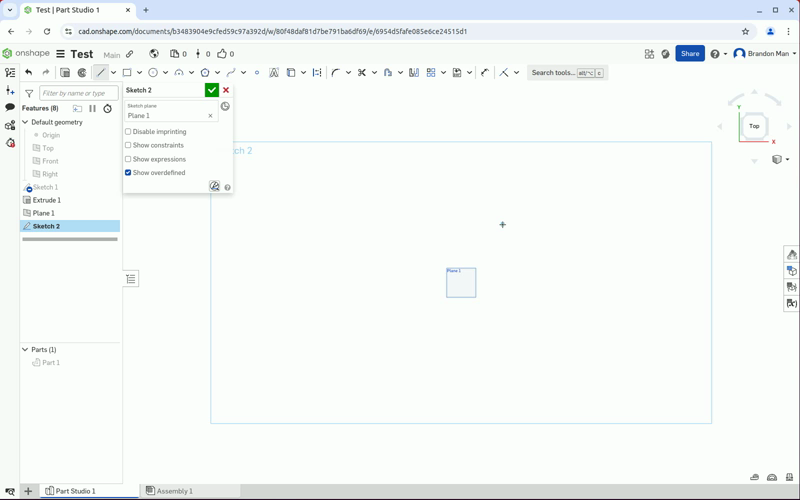
key_down(shift)
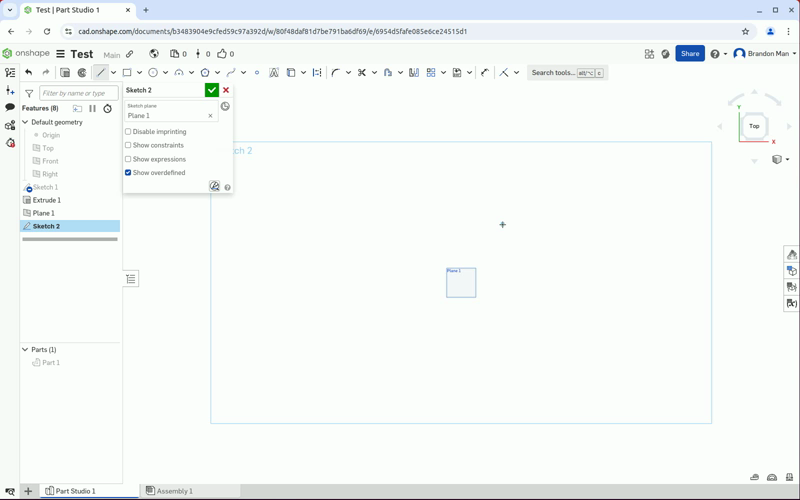
mouse_move(567, 224)
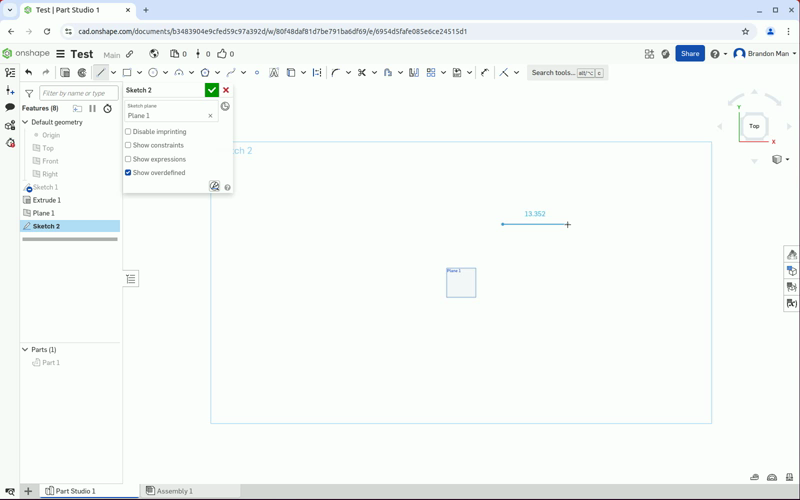
click(567, 224)
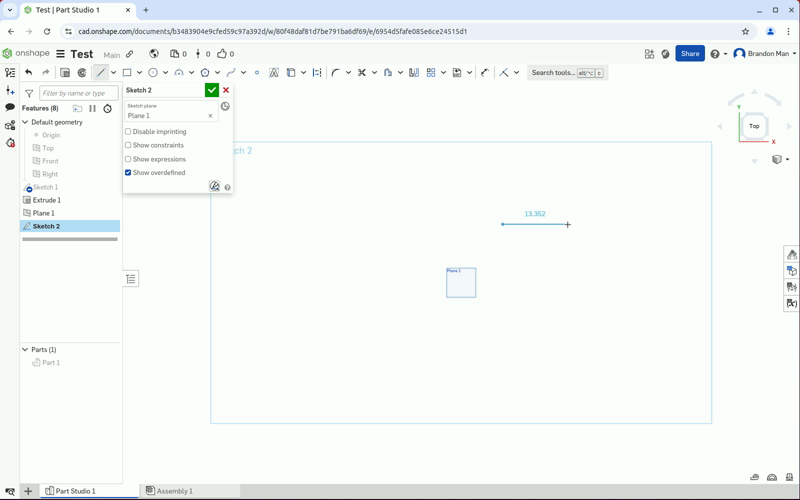
key_up(shift)
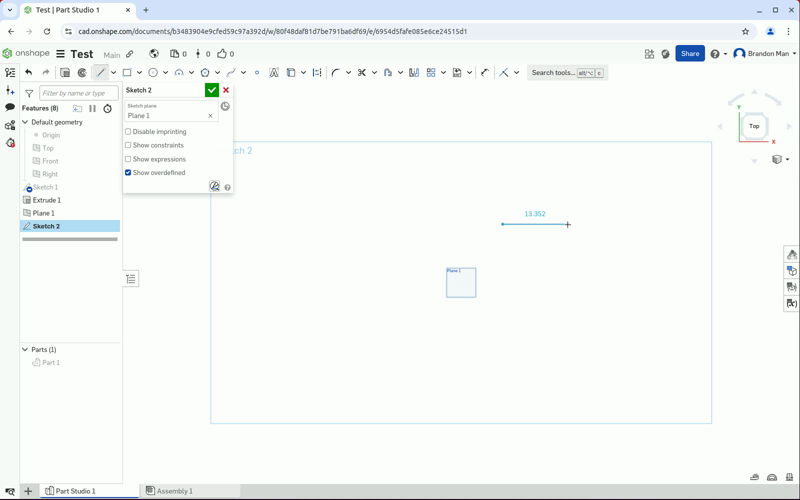
key_down(shift)
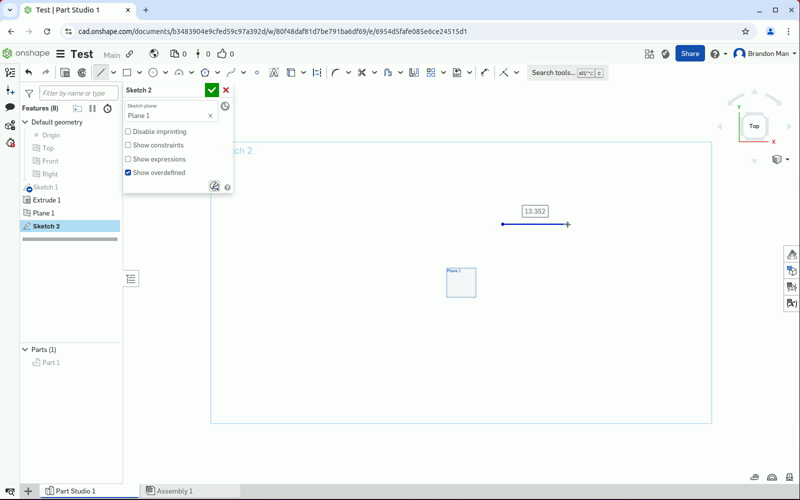
mouse_move(589, 224)
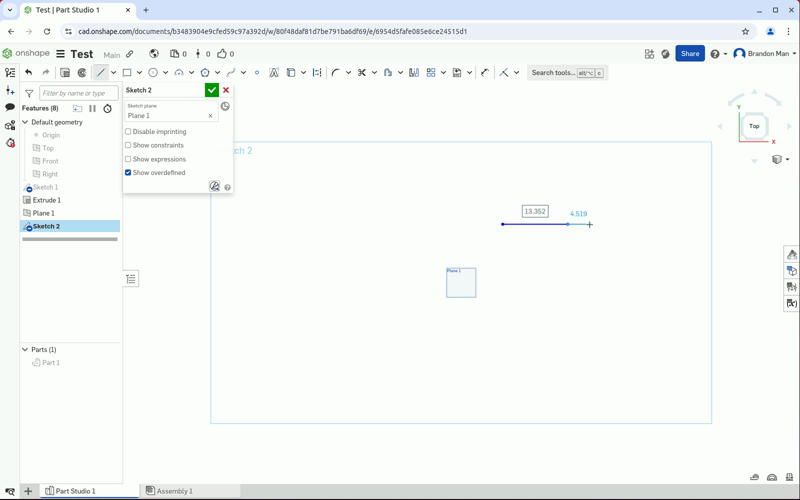
mouse_move(567, 170)
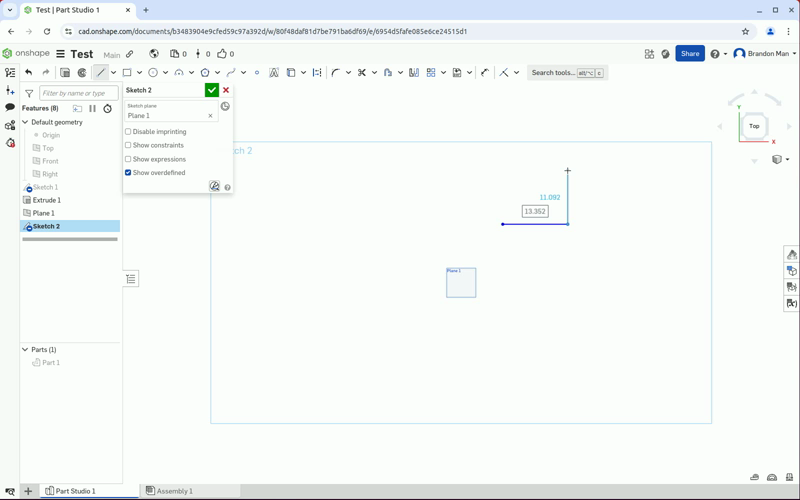
click(567, 170)
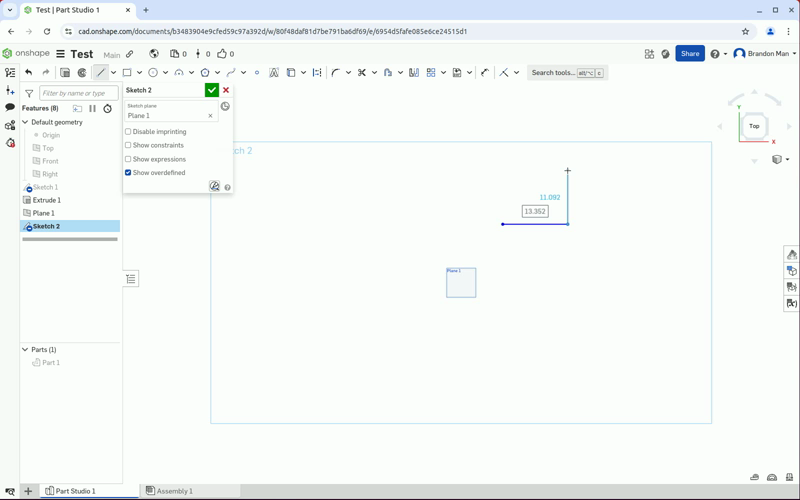
key_up(shift)
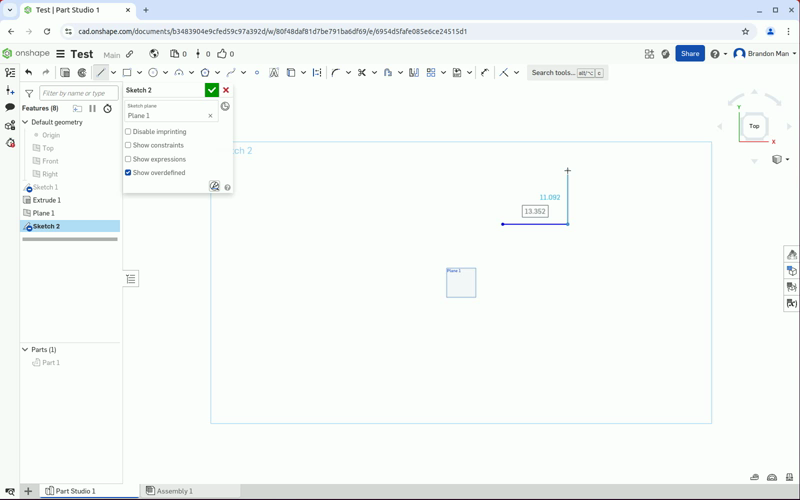
key_down(shift)
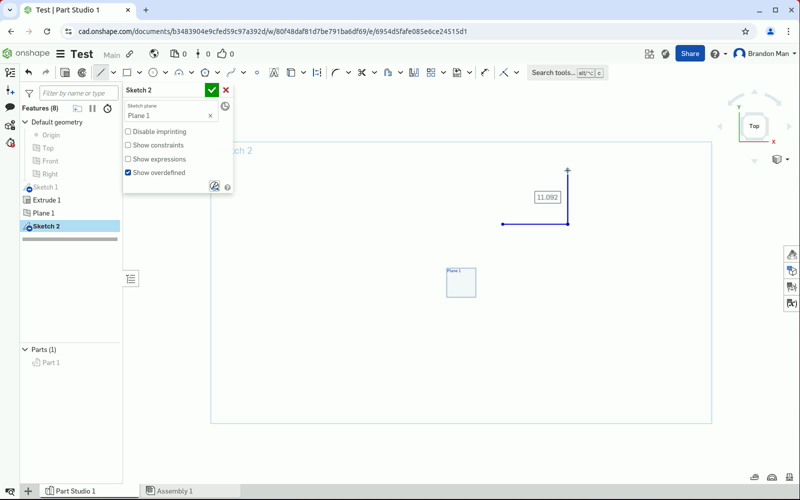
mouse_move(502, 170)
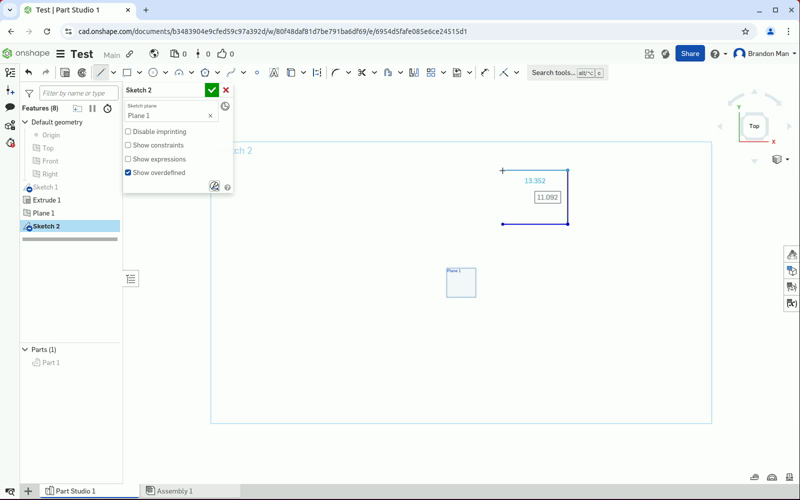
click(502, 170)
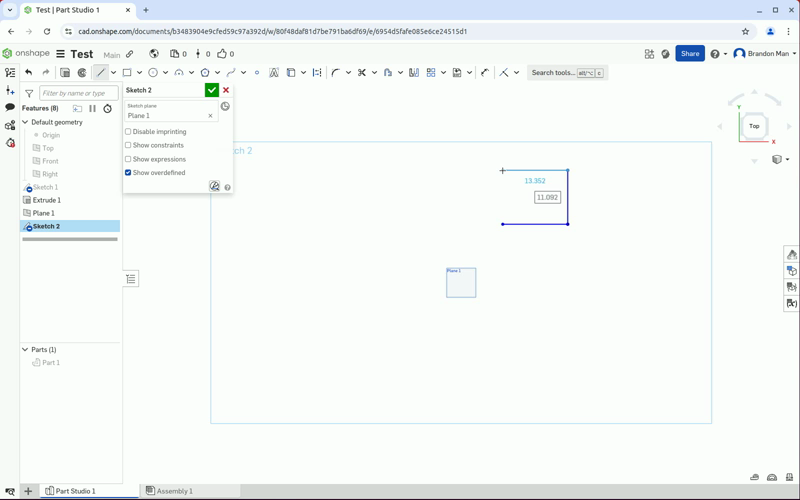
key_up(shift)
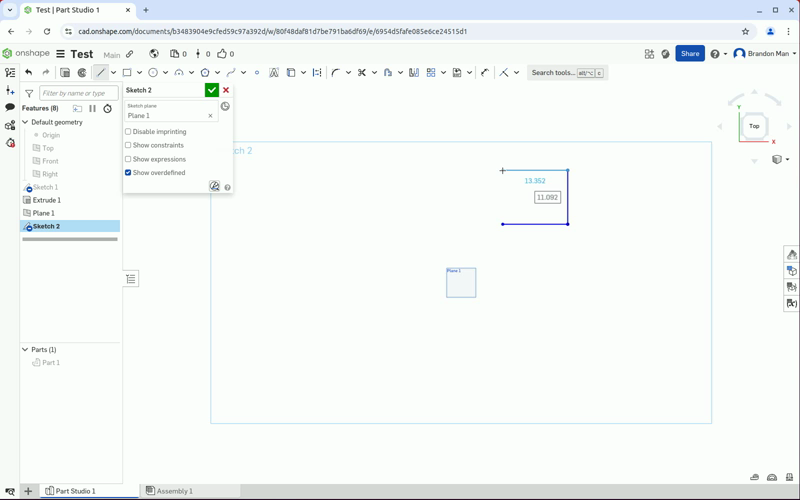
mouse_move(532, 170)
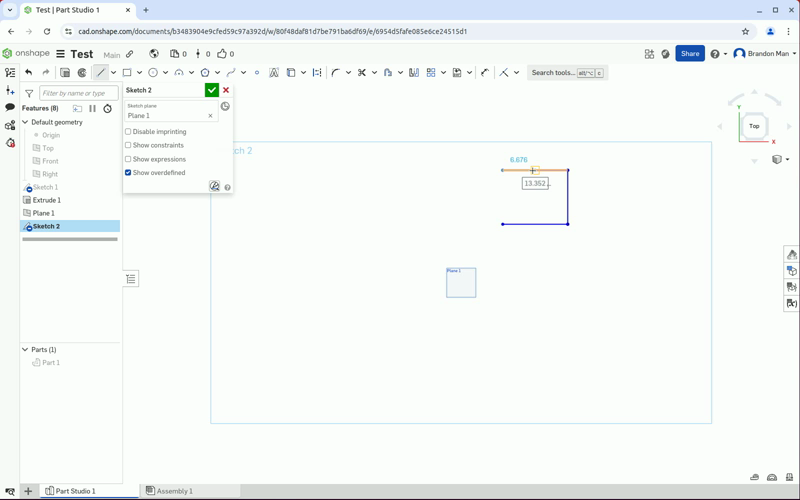
key_down(shift)
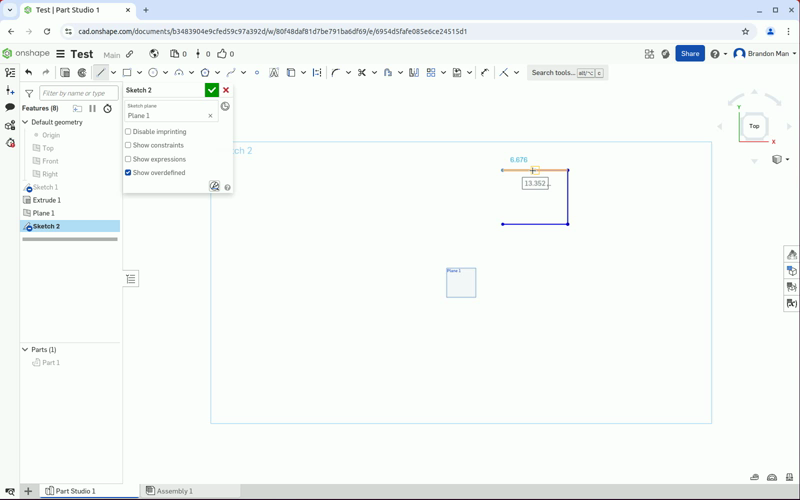
mouse_move(502, 224)
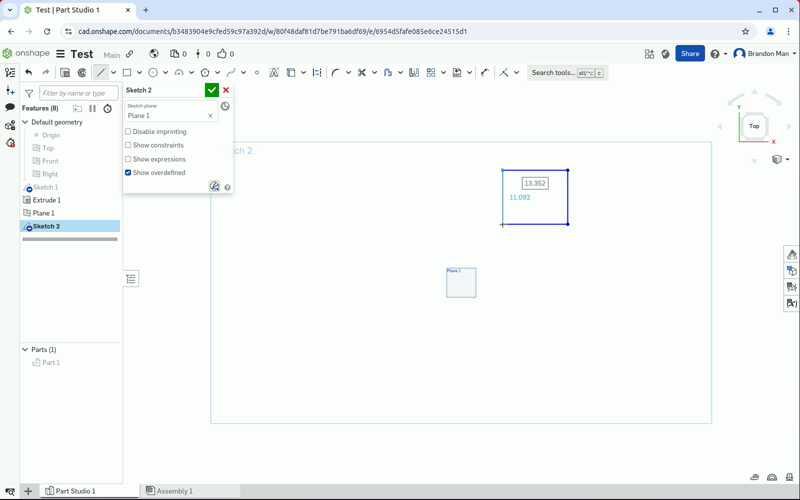
key_up(shift)
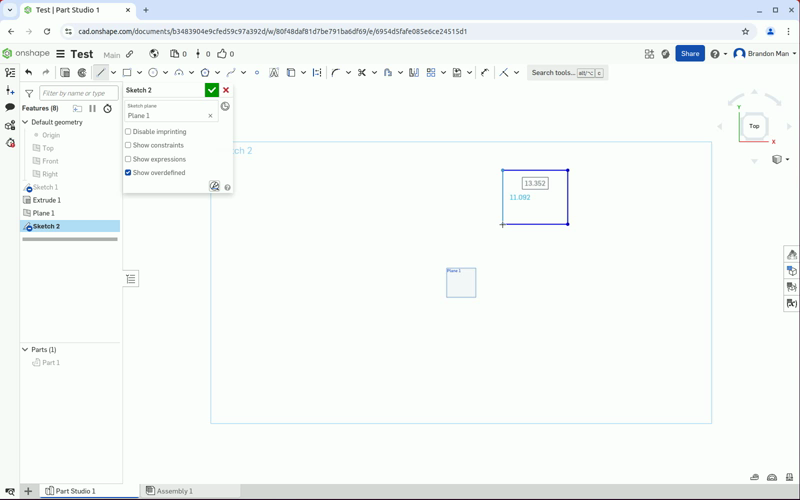
click(502, 224)
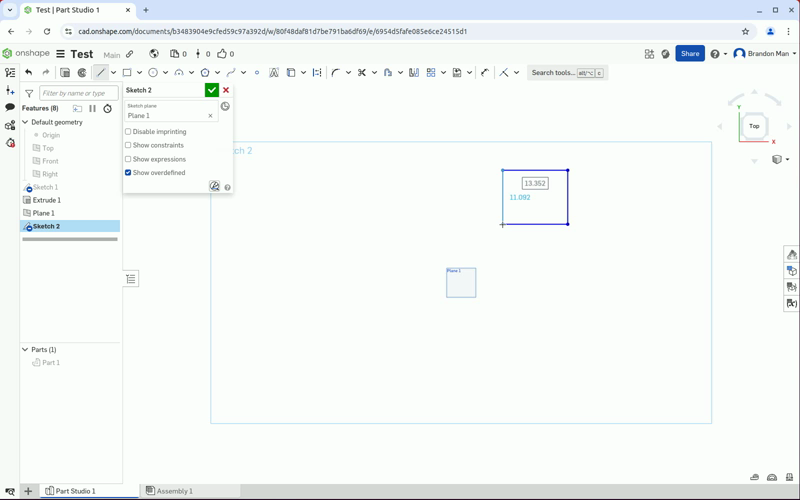
key(esc)
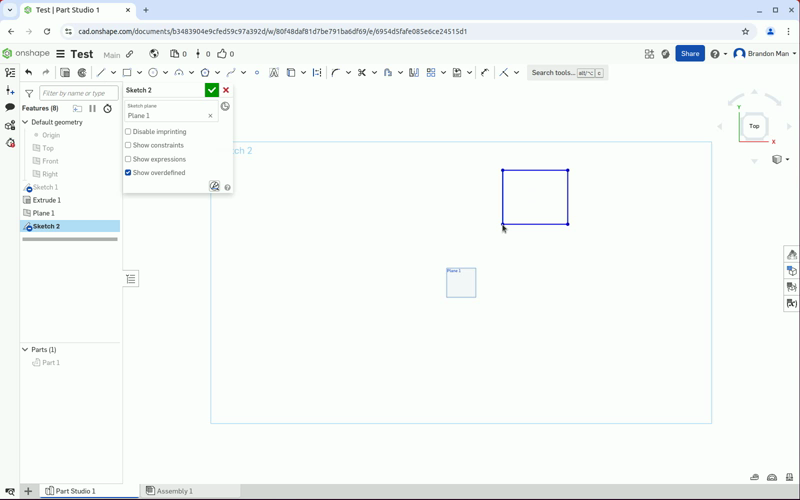
mouse_move(535, 221)
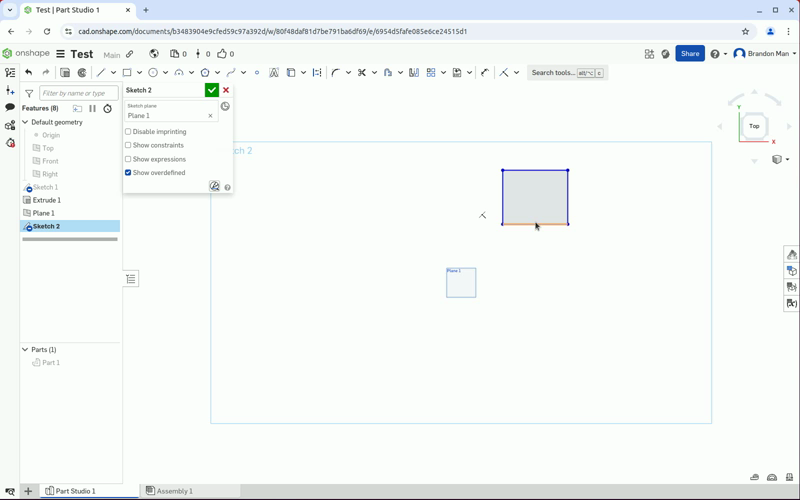
click(535, 221)
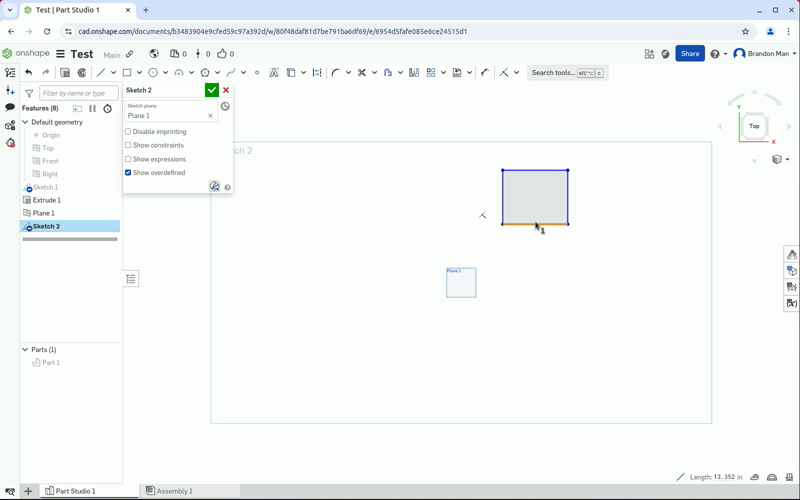
mouse_move(73, 352)
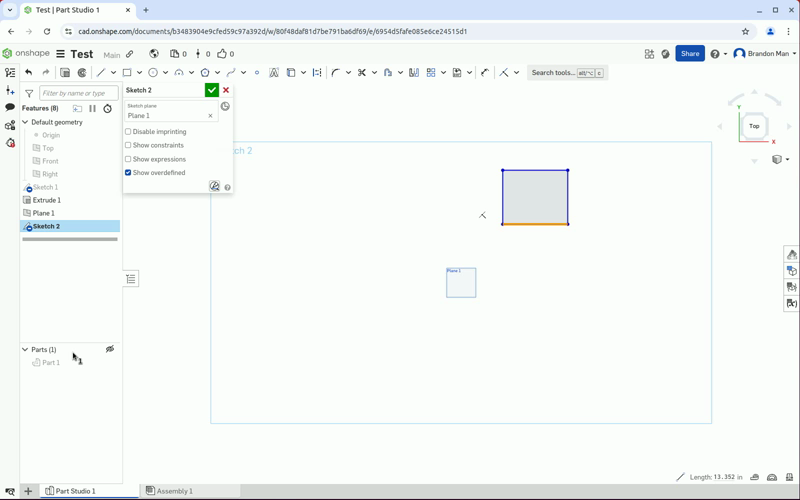
key(shift+y)
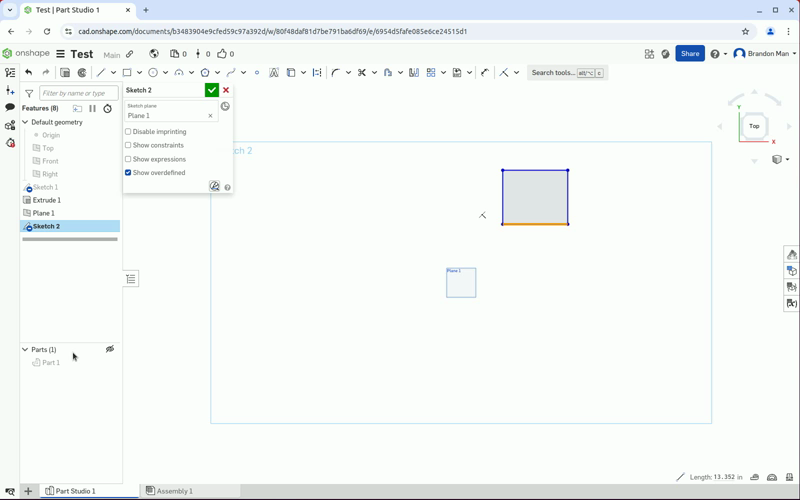
key(shift+e)
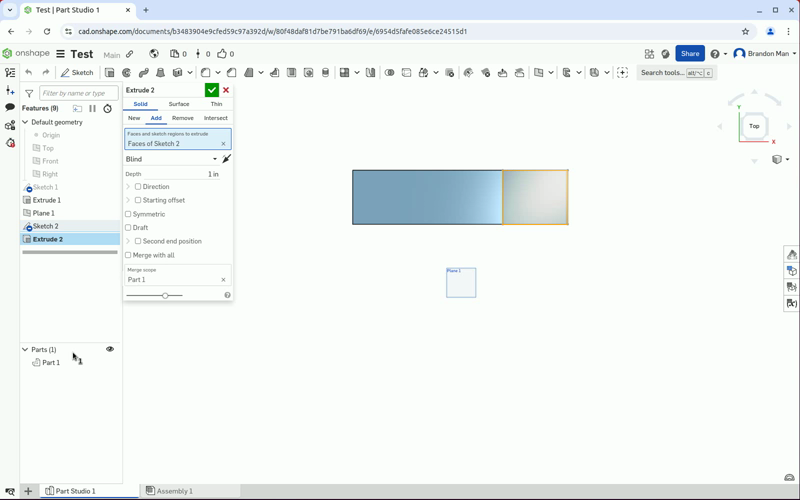
mouse_move(143, 106)
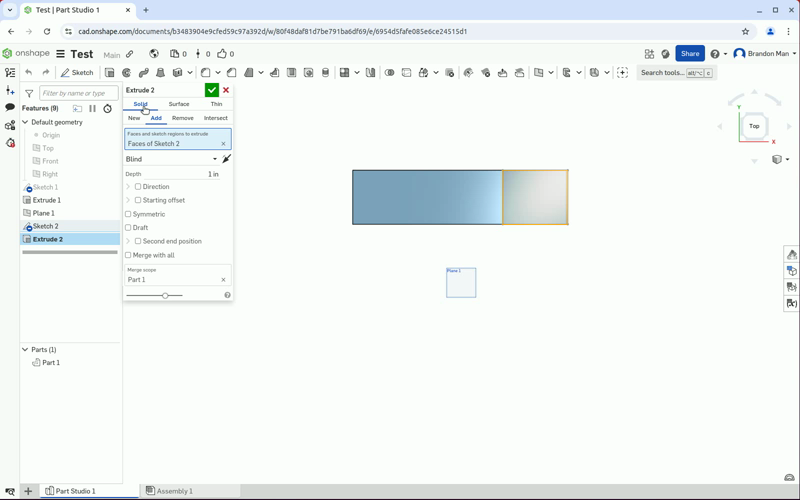
click(143, 106)
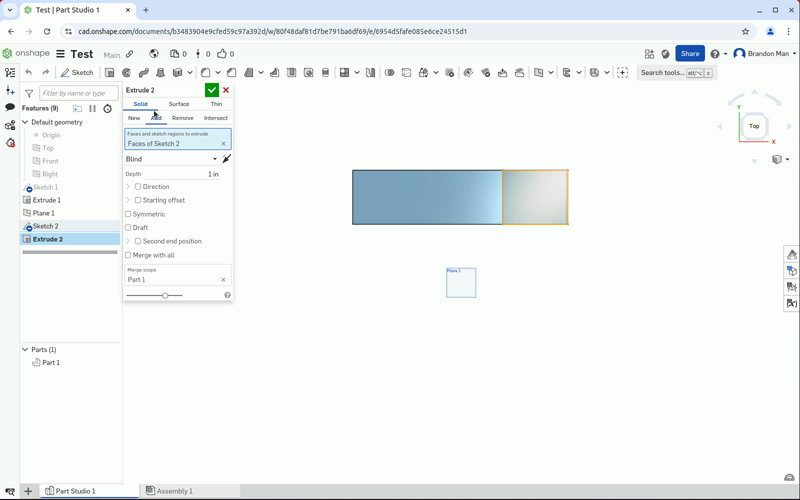
mouse_move(186, 120)
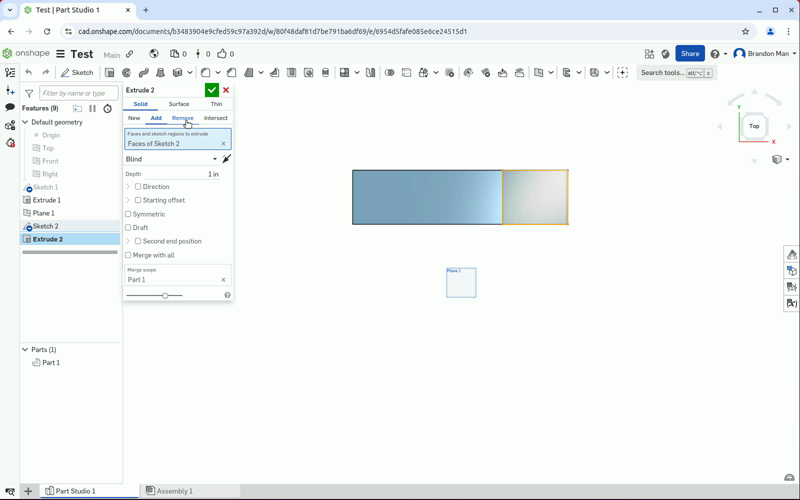
click(186, 120)
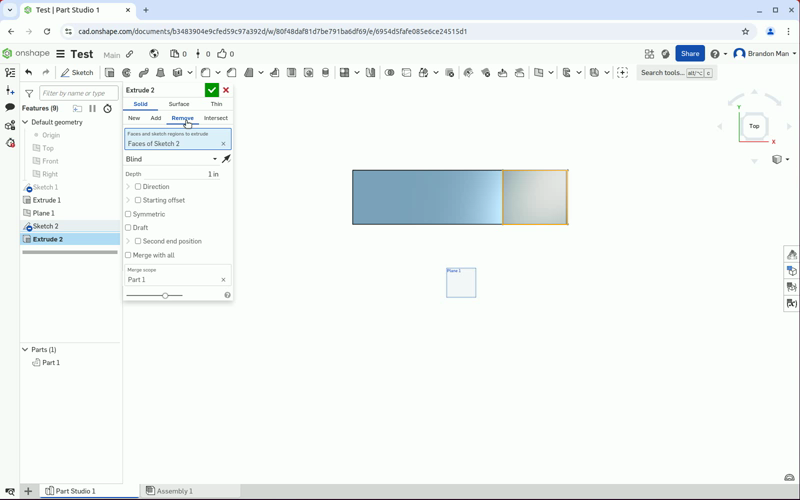
key(tab, 4)
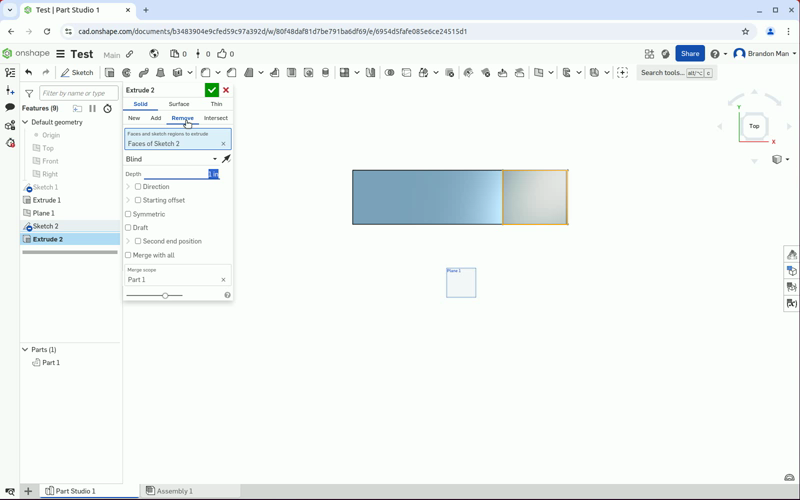
text(13.239)
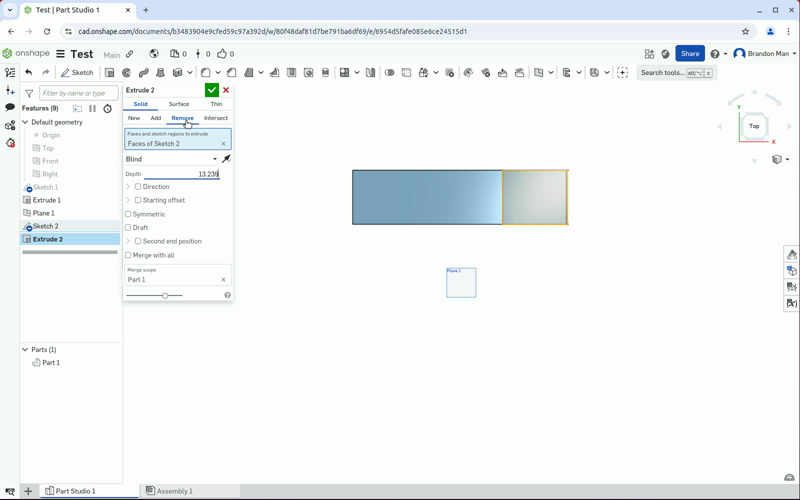
key(tab, 6)
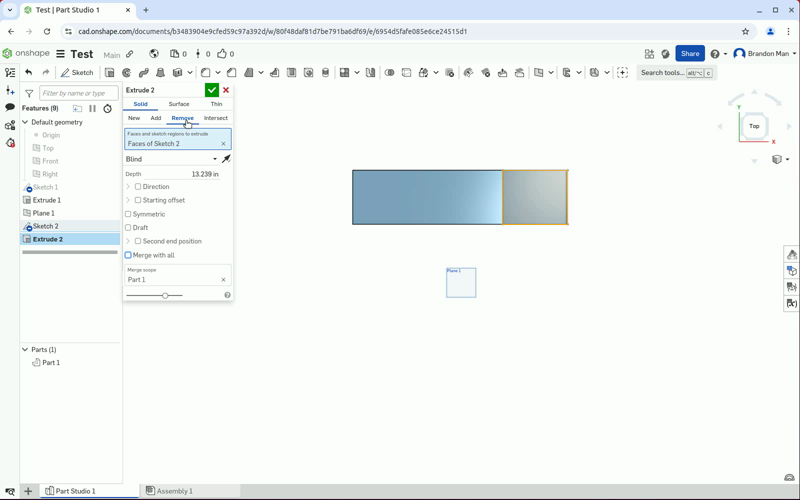
key(space)
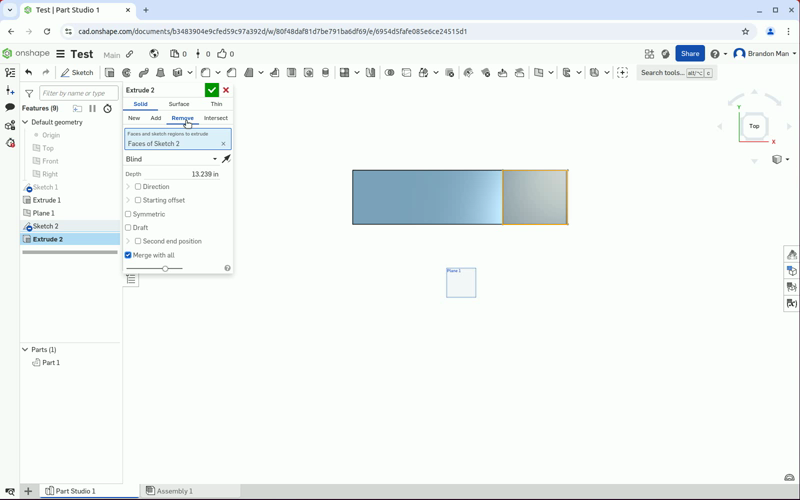
key(enter)
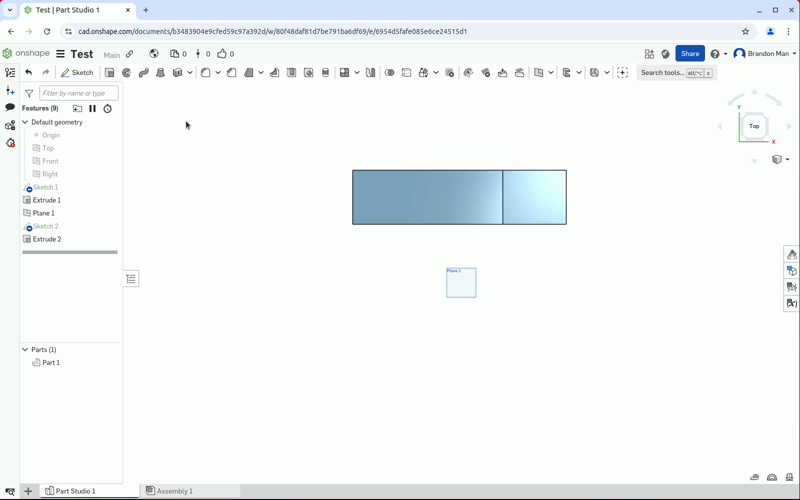
key(shift+h)
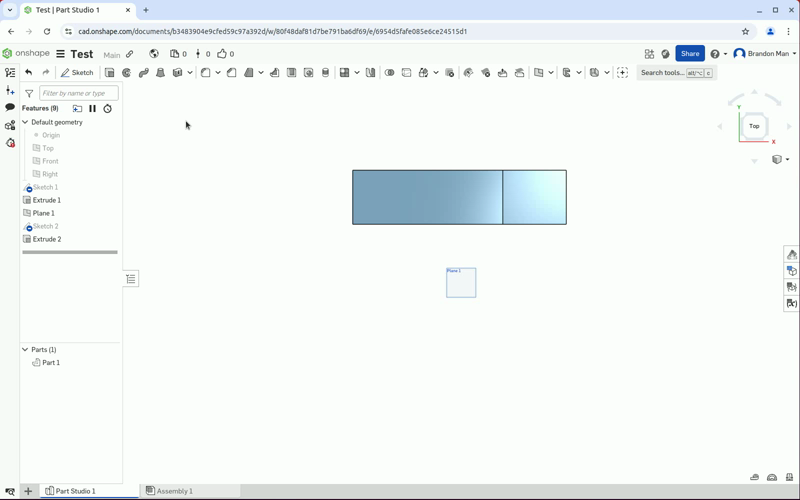
key(shift+h)
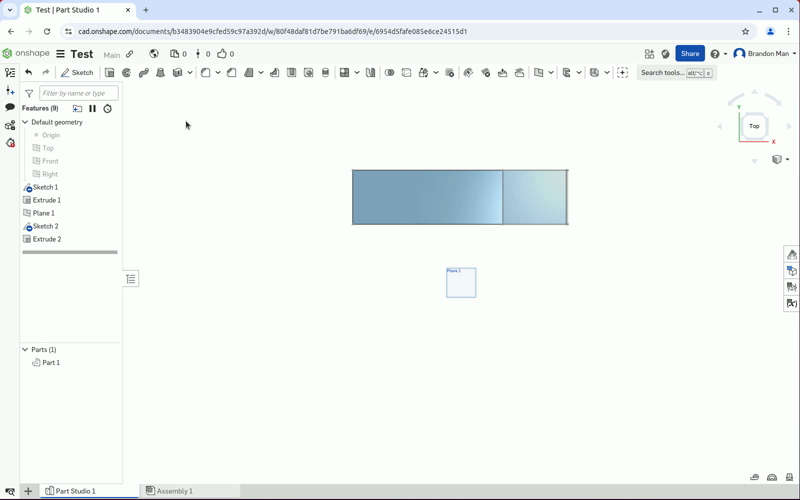
key(shift+7)
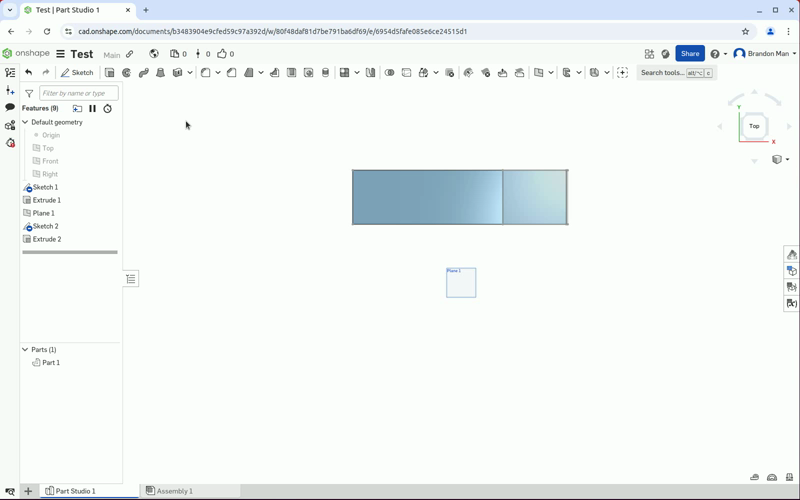
key(up, 3)
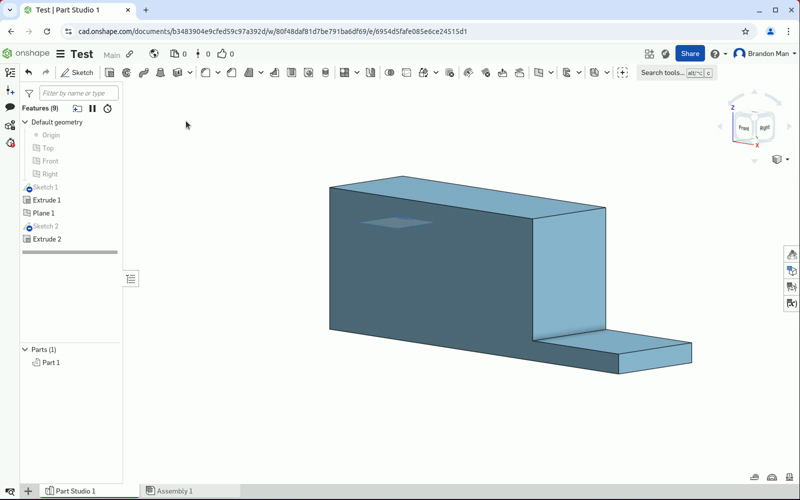
key(left, 3)
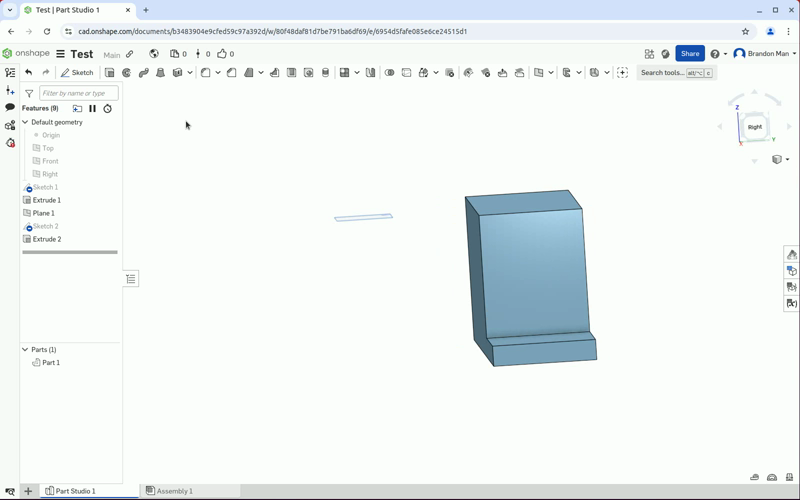
key(right, 3)
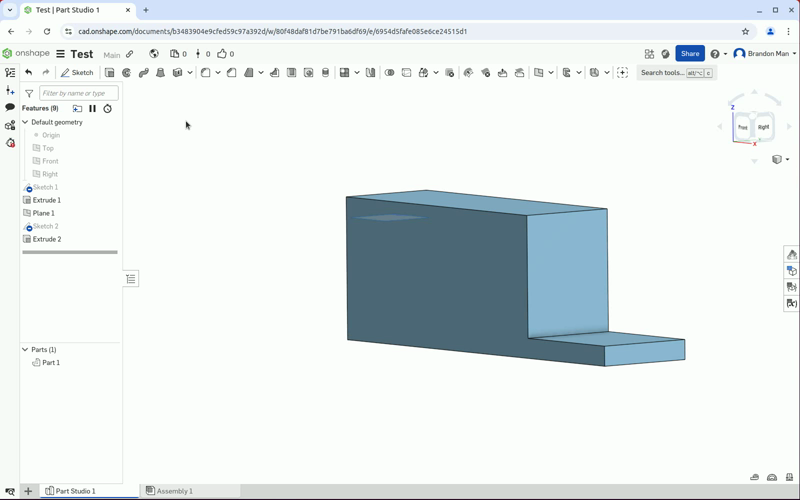
key(down, 3)
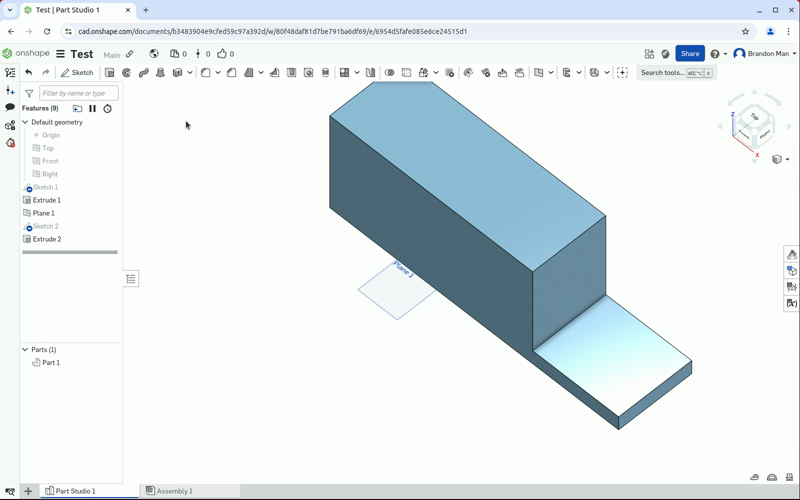
mouse_move(73, 189)
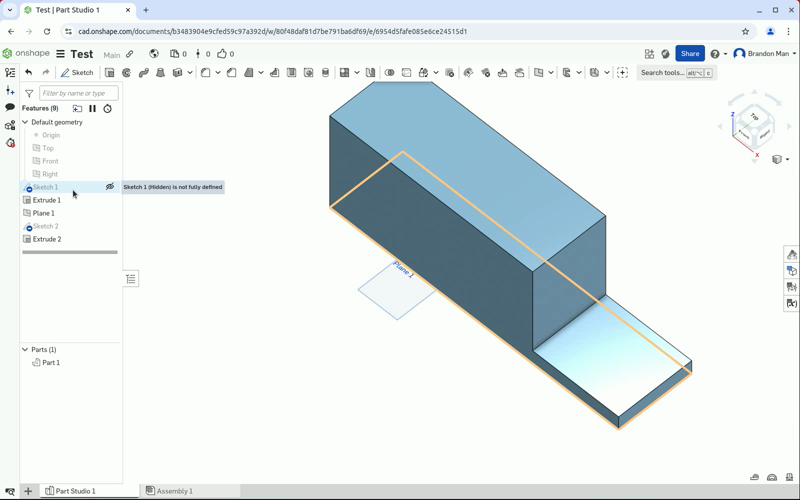
click(73, 189)